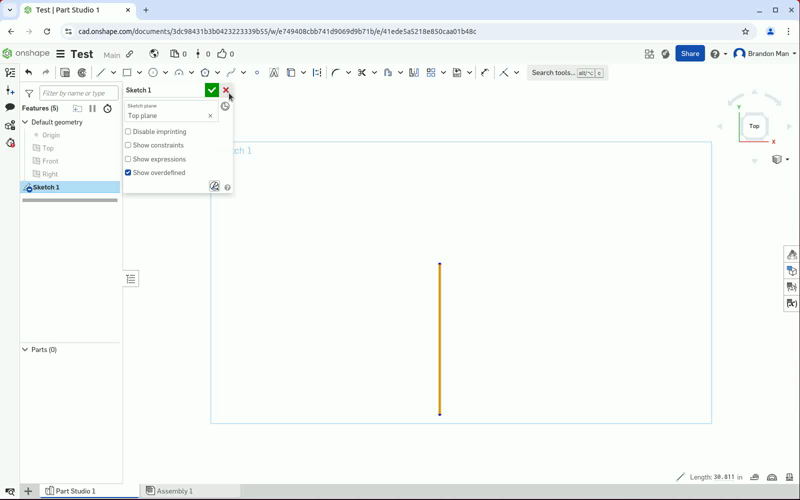
key(shift+h)
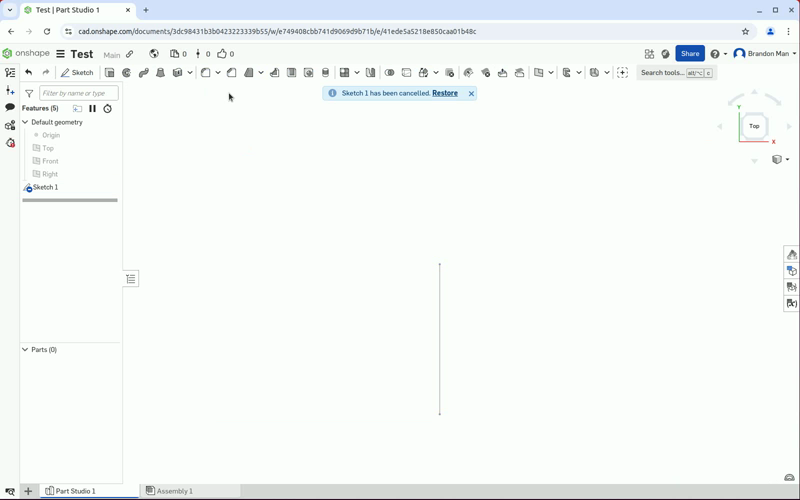
key(shift+s)
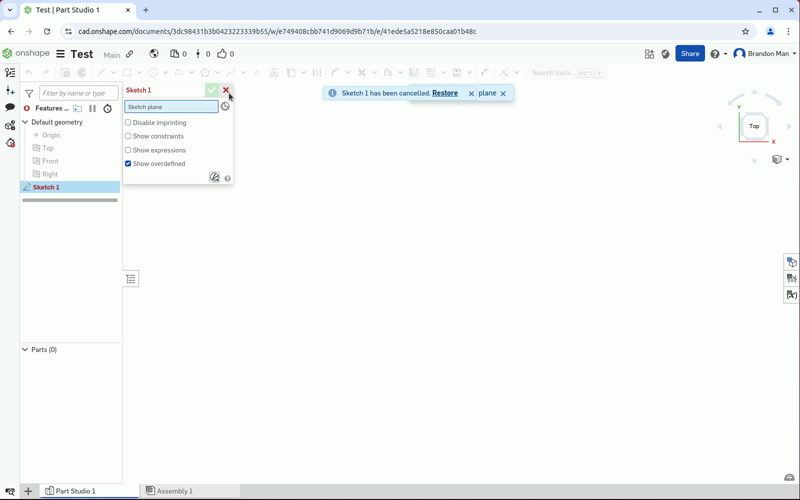
mouse_move(73, 150)
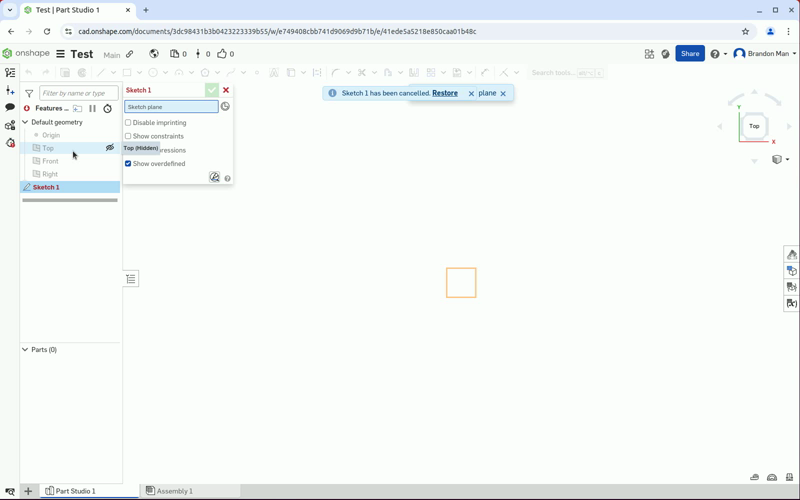
click(73, 150)
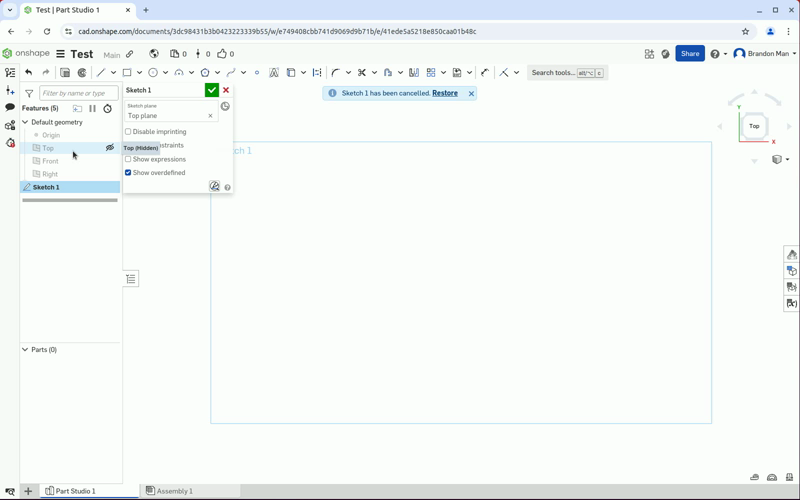
mouse_move(73, 352)
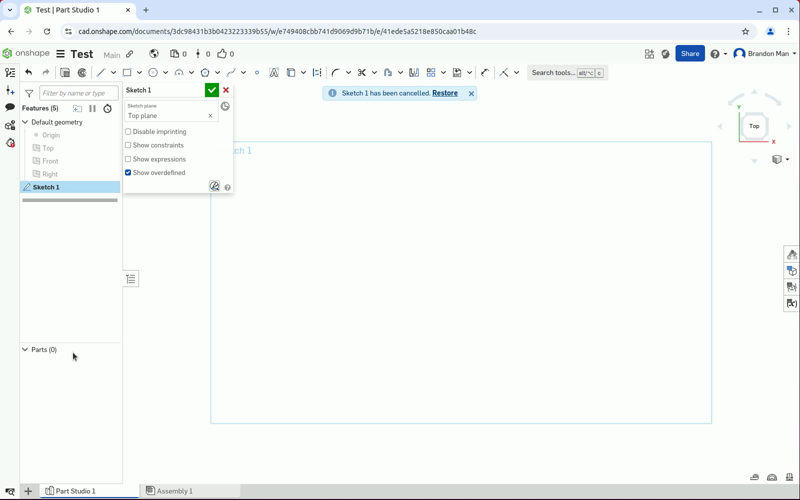
key(y)
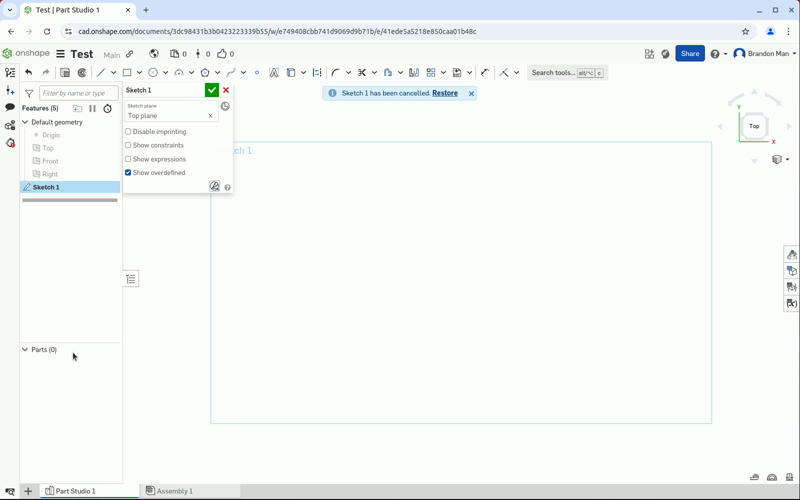
key(l)
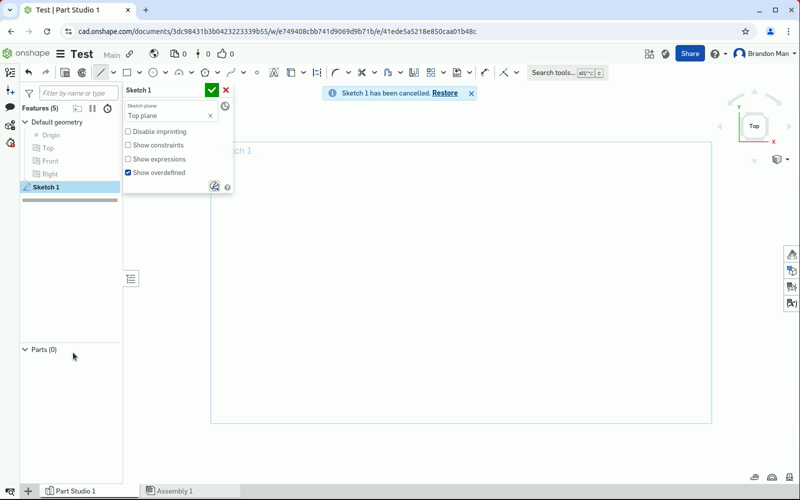
key_down(shift)
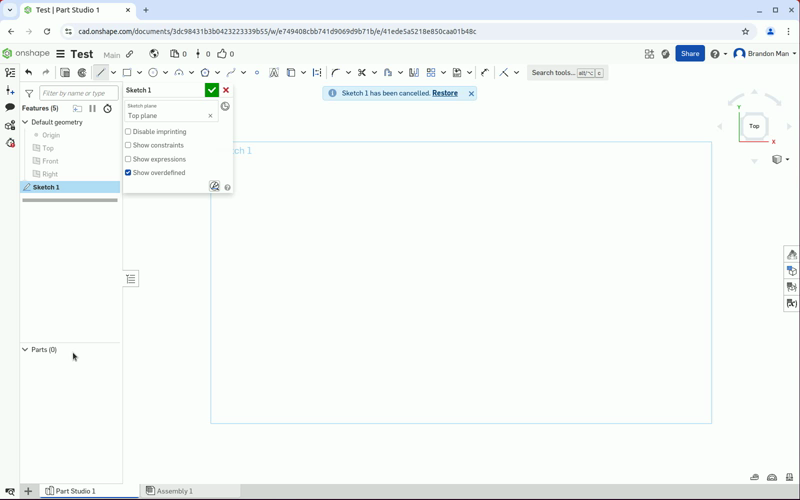
mouse_move(444, 395)
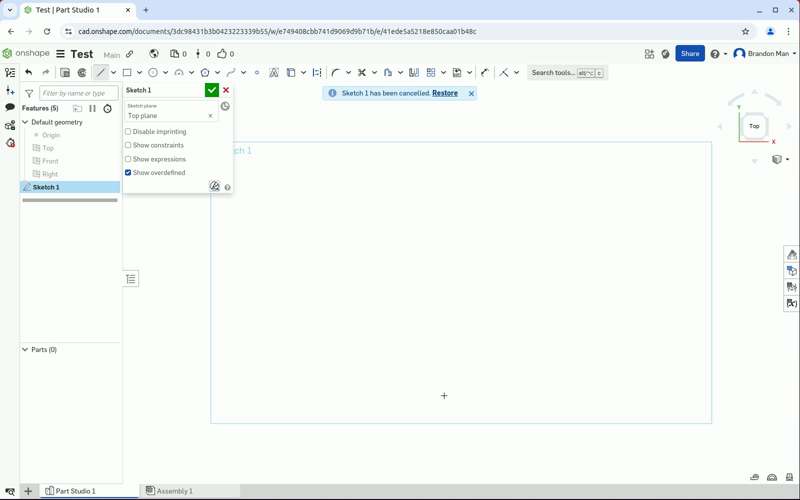
click(444, 395)
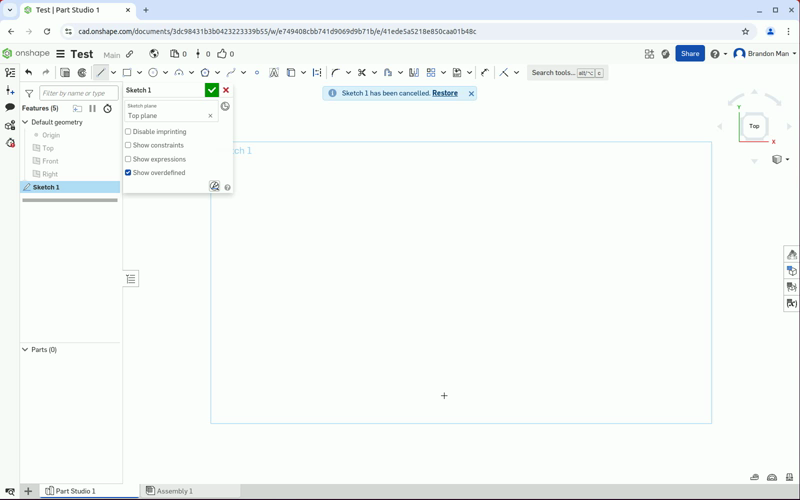
key_up(shift)
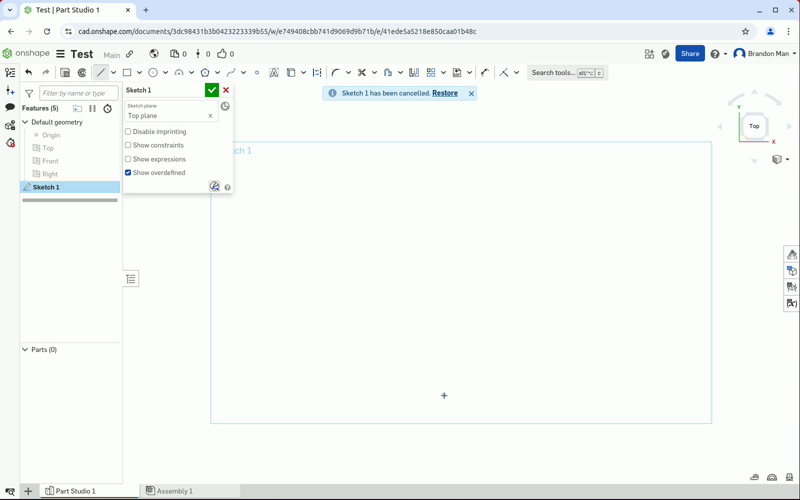
key_down(shift)
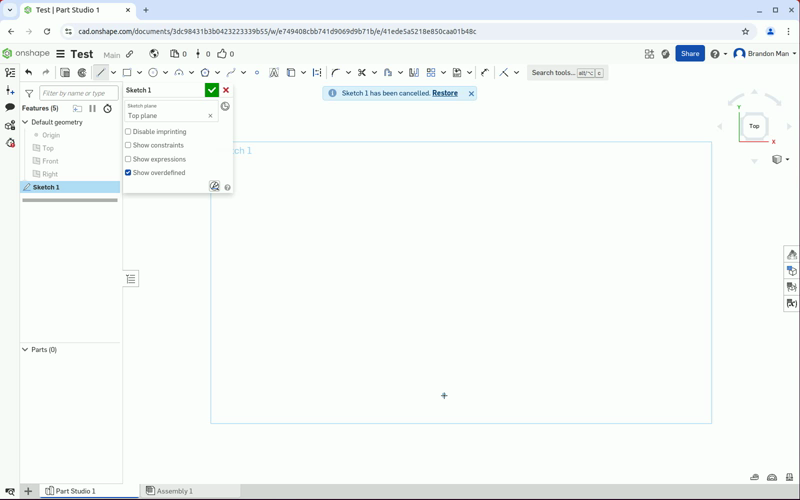
mouse_move(474, 395)
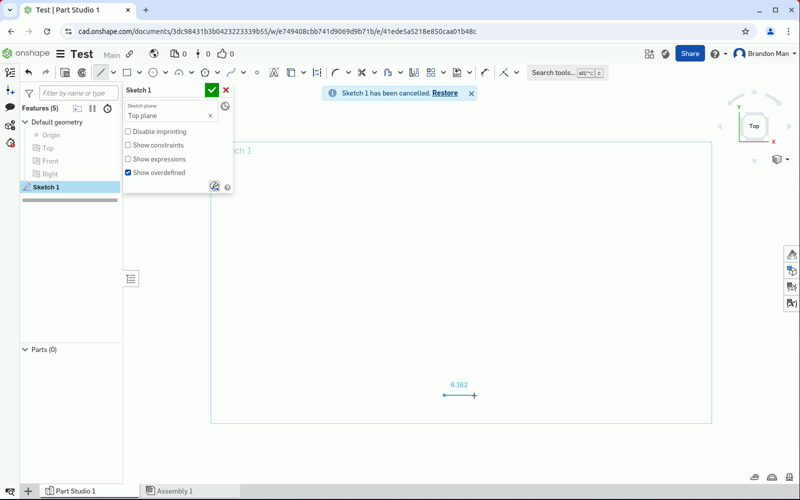
mouse_move(477, 395)
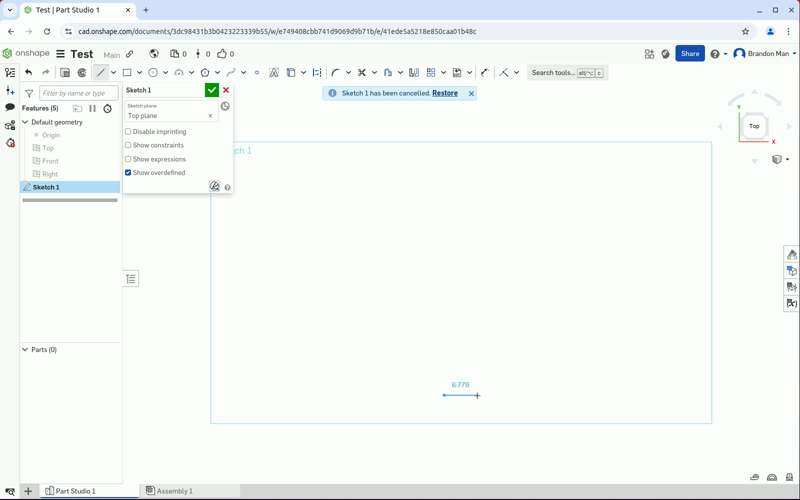
click(477, 395)
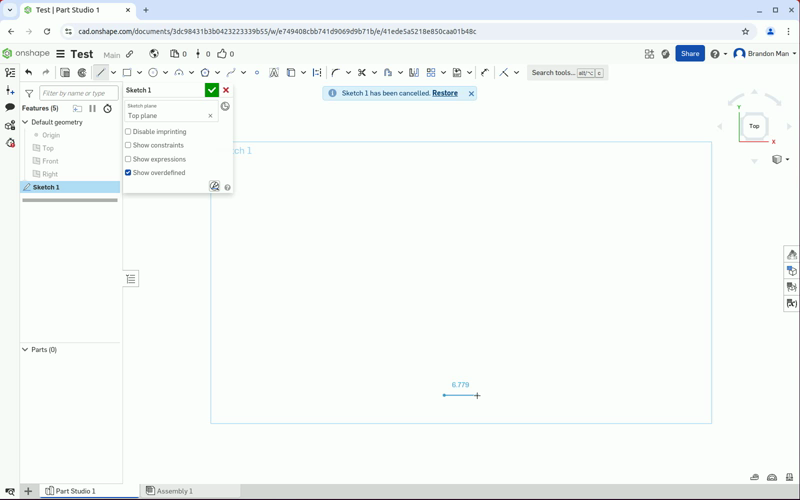
key_up(shift)
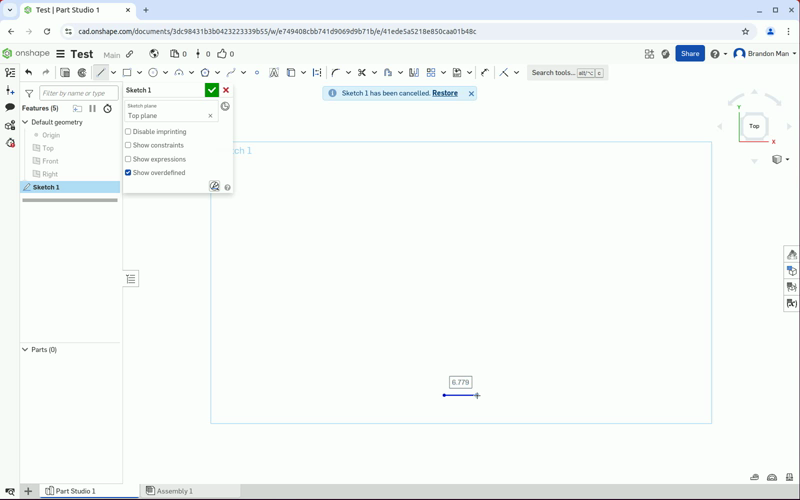
key_down(shift)
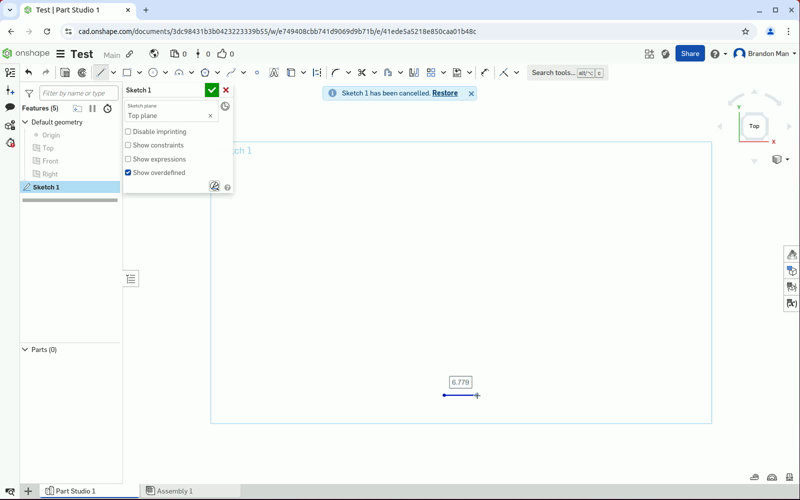
mouse_move(477, 171)
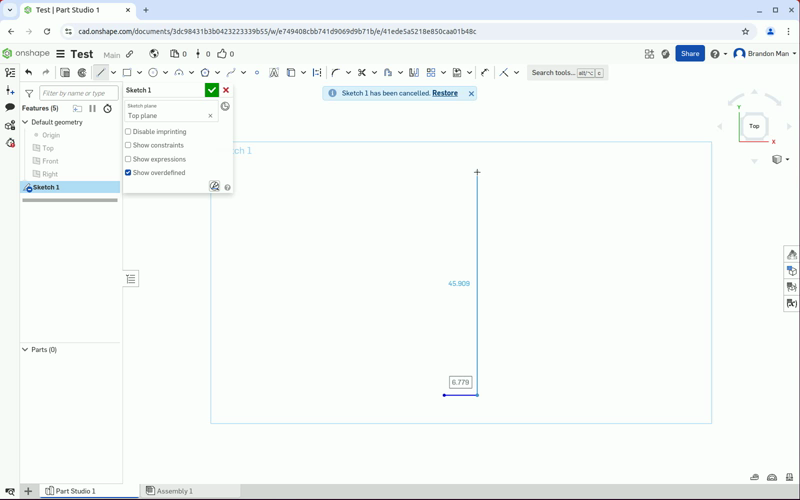
click(477, 171)
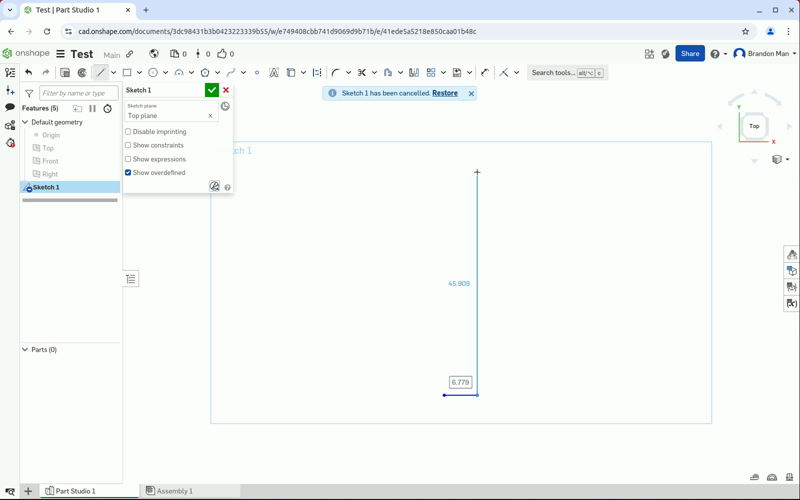
key_up(shift)
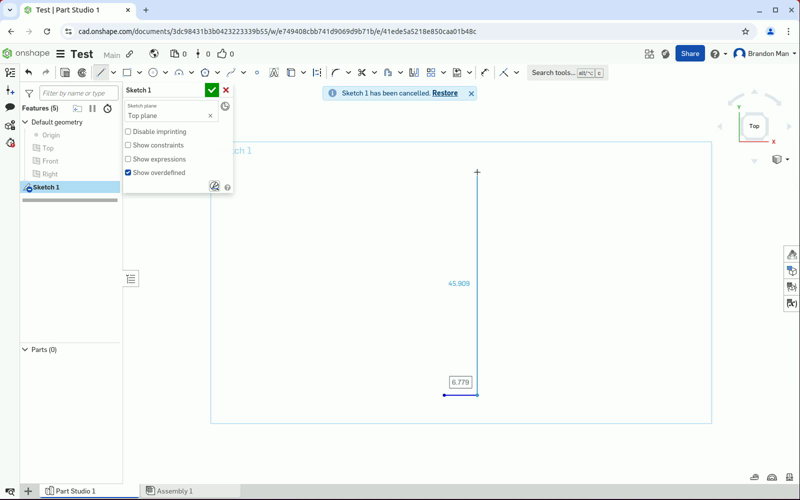
key_down(shift)
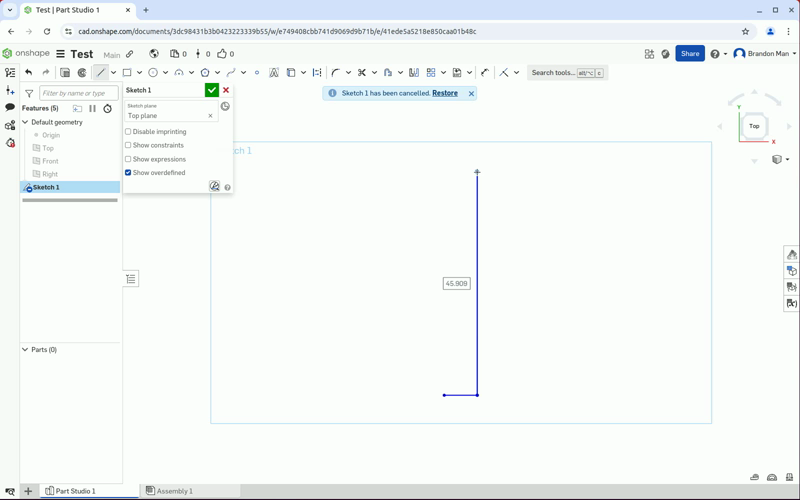
mouse_move(507, 171)
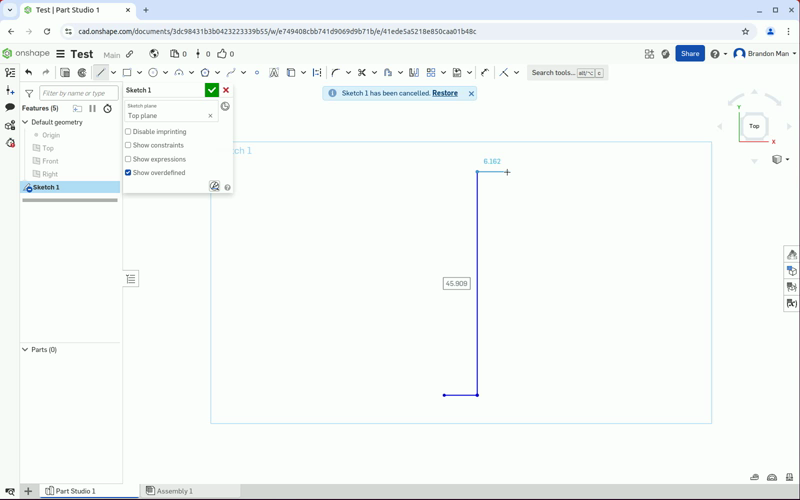
mouse_move(444, 171)
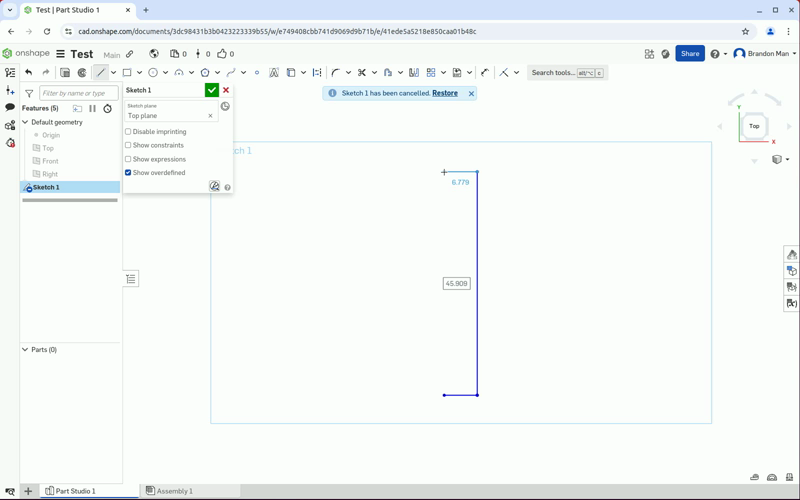
click(444, 171)
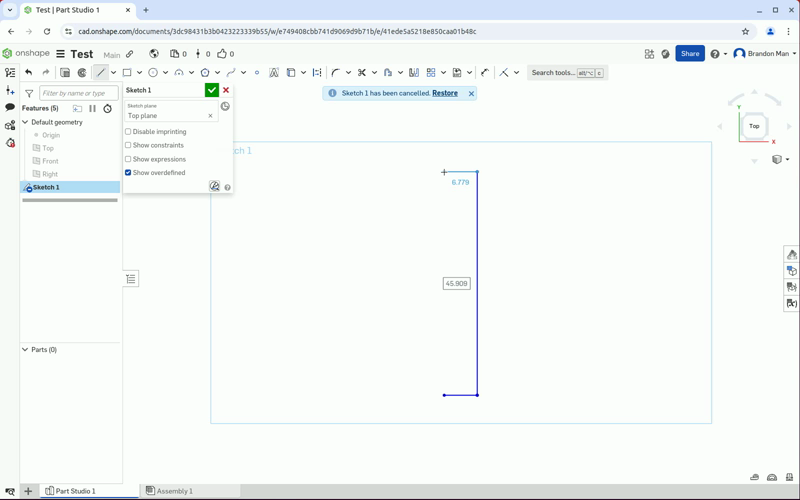
key_up(shift)
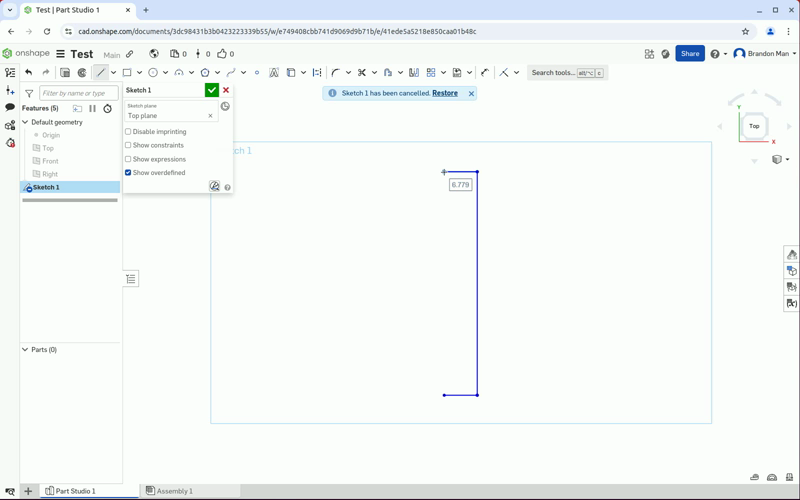
key_down(shift)
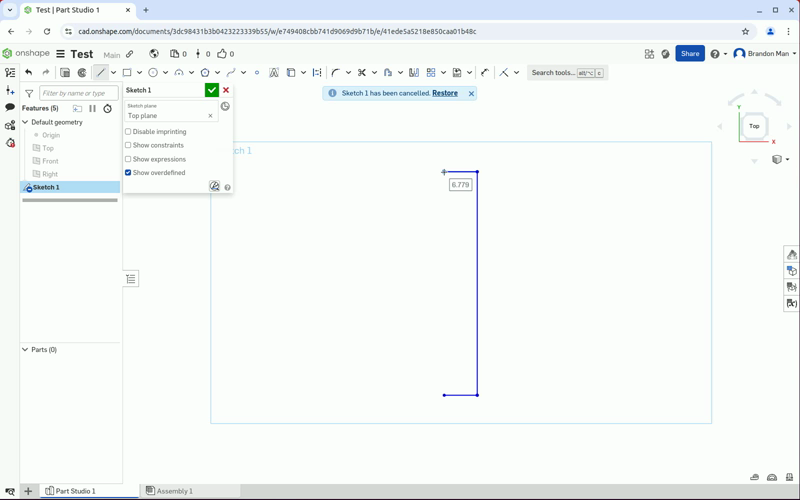
mouse_move(444, 395)
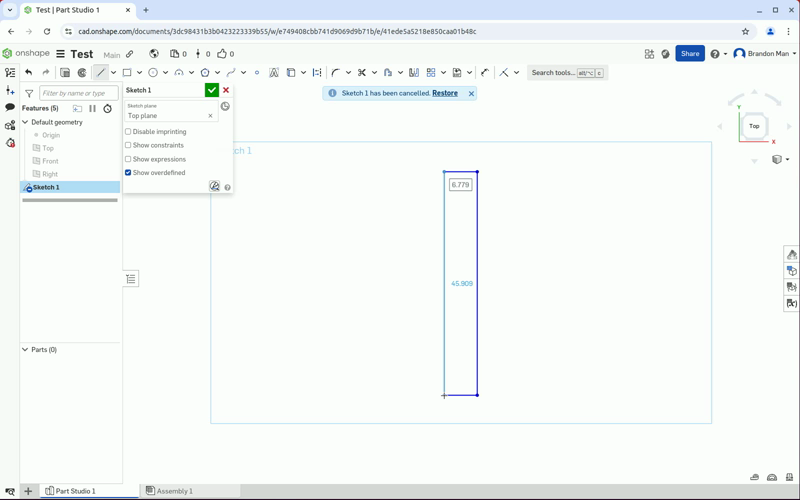
key_up(shift)
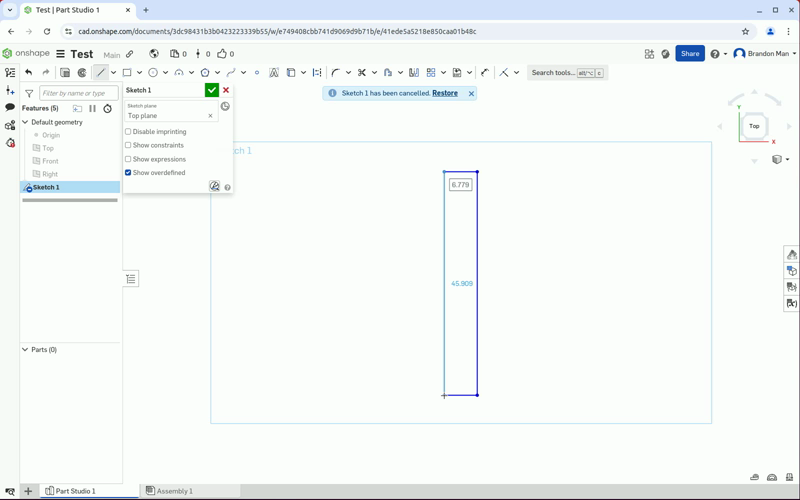
click(444, 395)
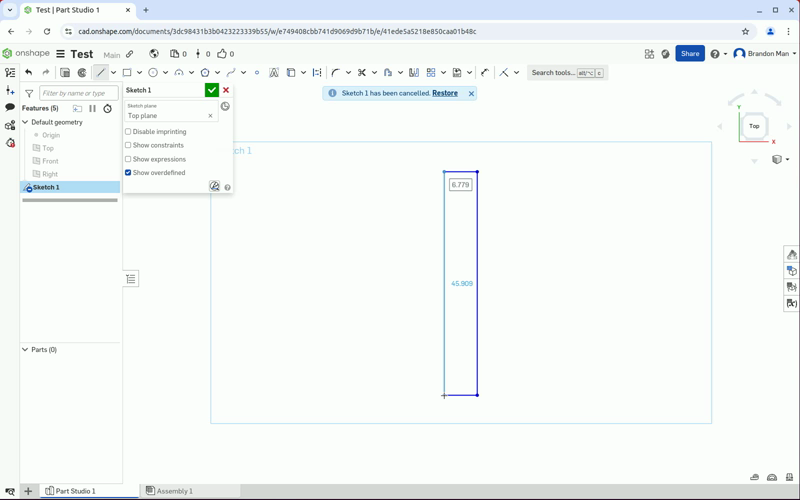
key(esc)
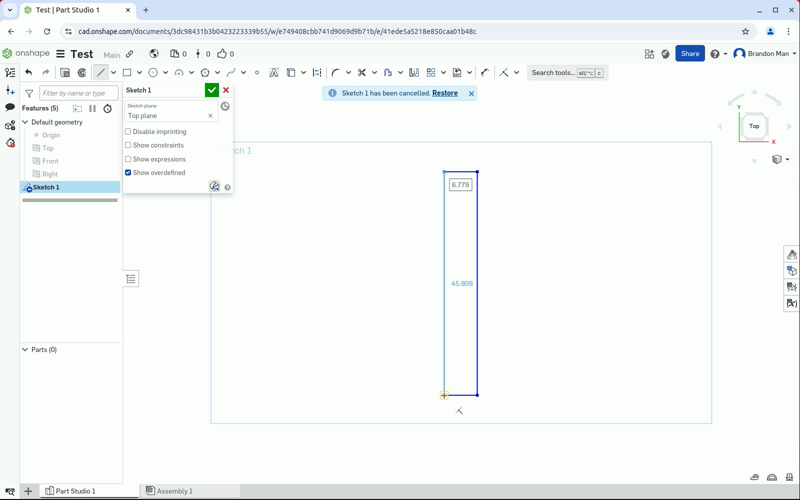
mouse_move(451, 345)
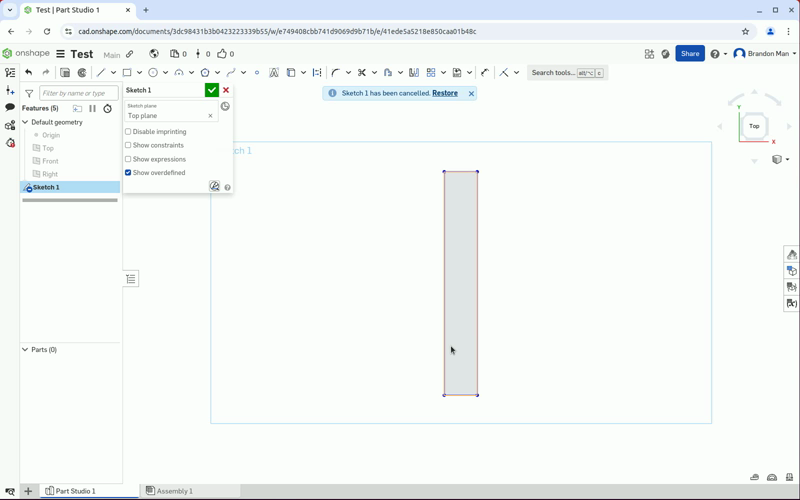
click(451, 345)
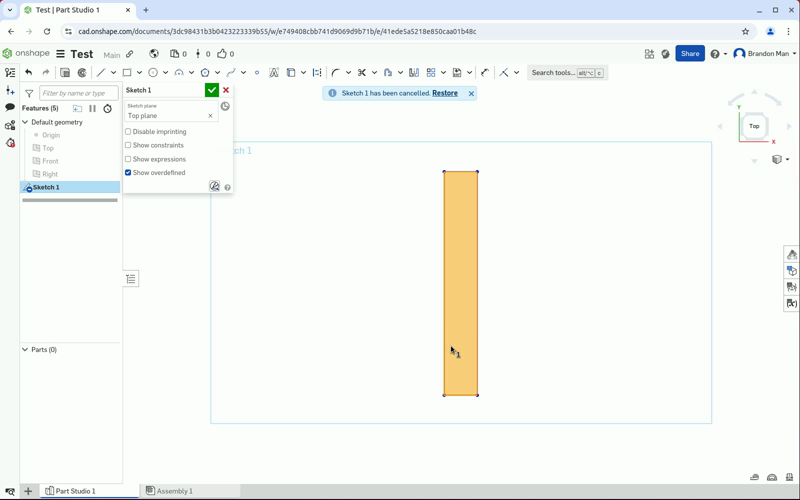
mouse_move(73, 352)
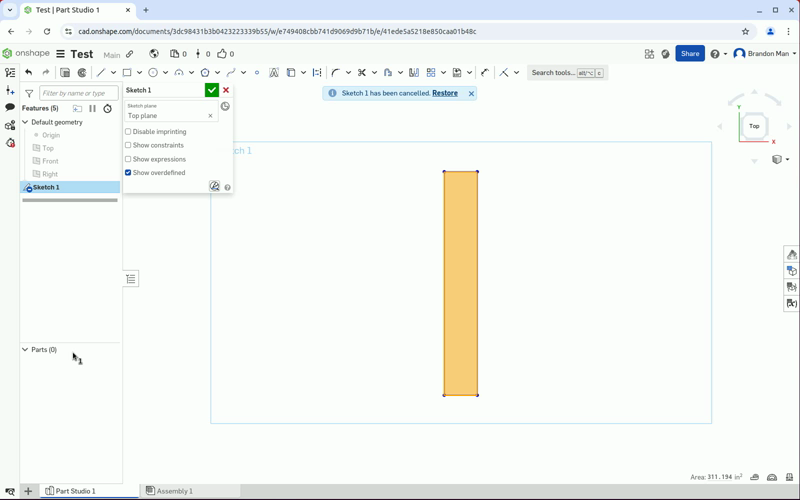
key(shift+y)
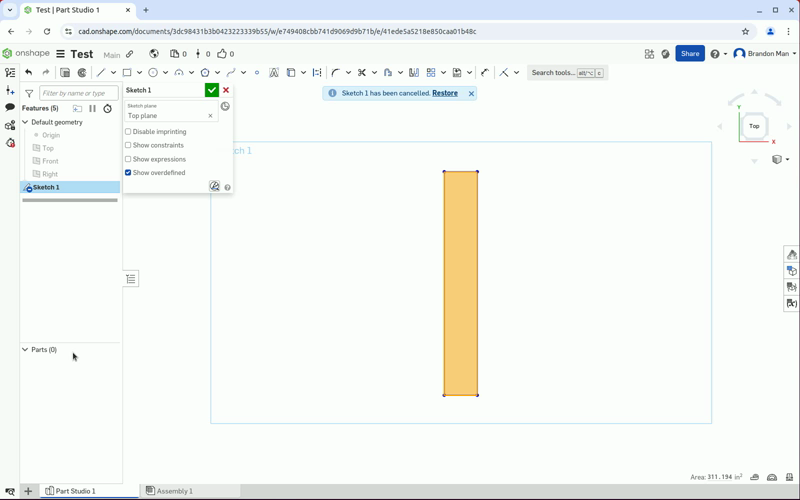
key(shift+e)
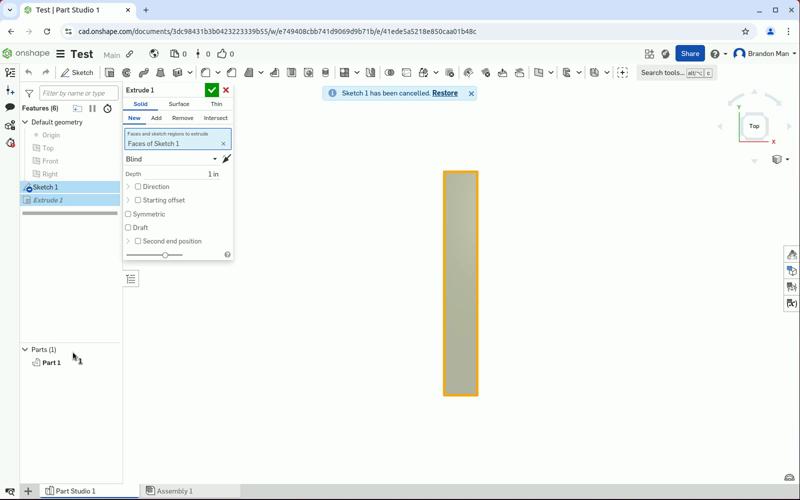
mouse_move(143, 106)
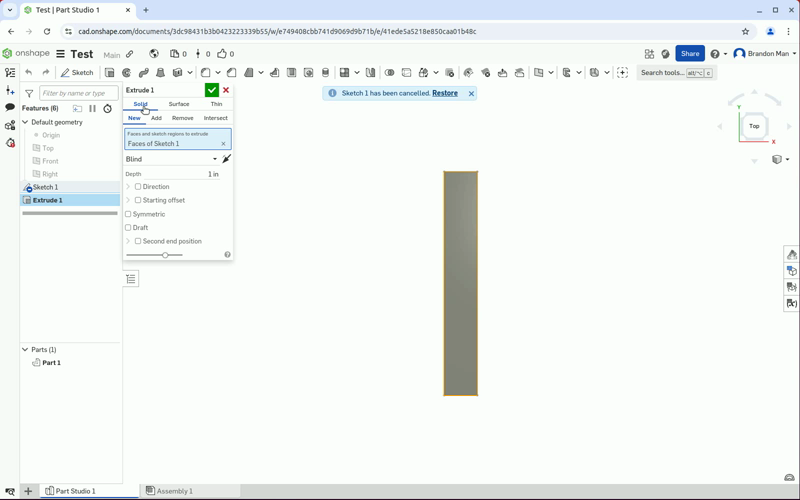
click(143, 106)
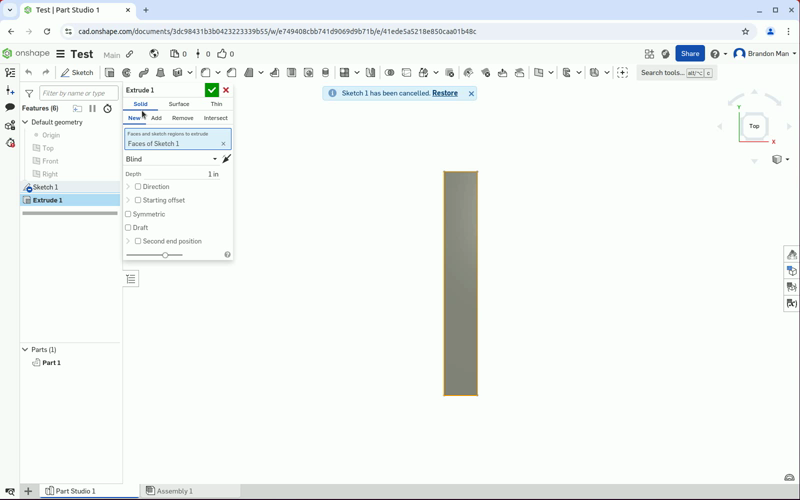
mouse_move(137, 120)
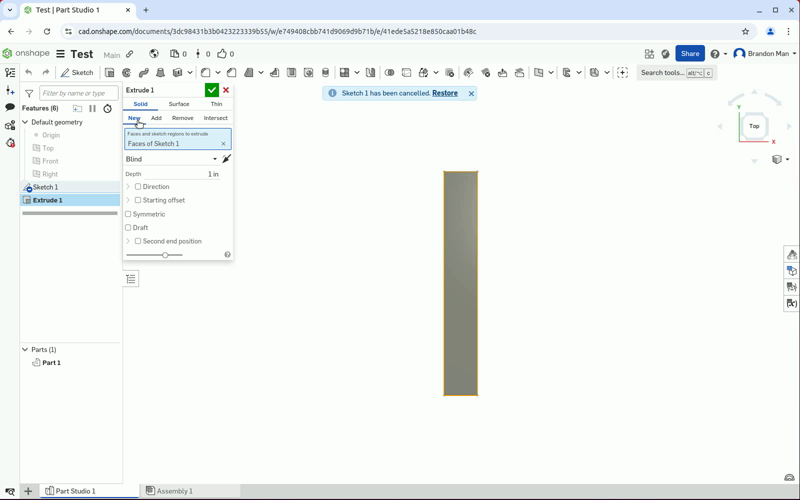
click(137, 120)
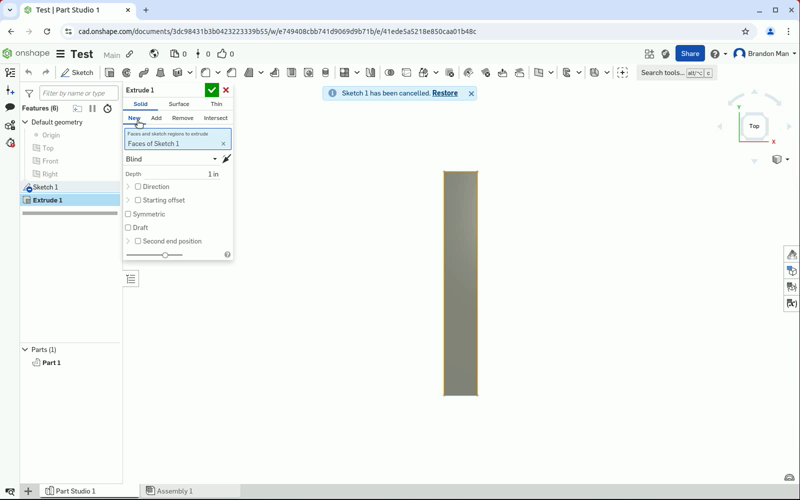
key(tab, 4)
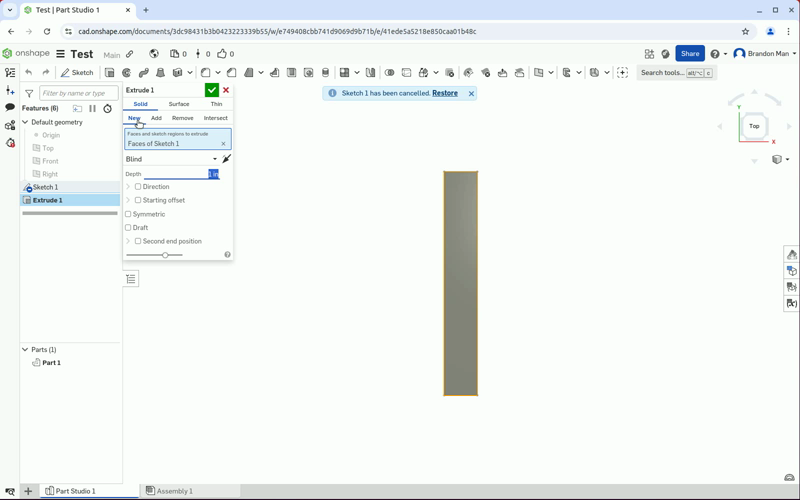
text(0.481)
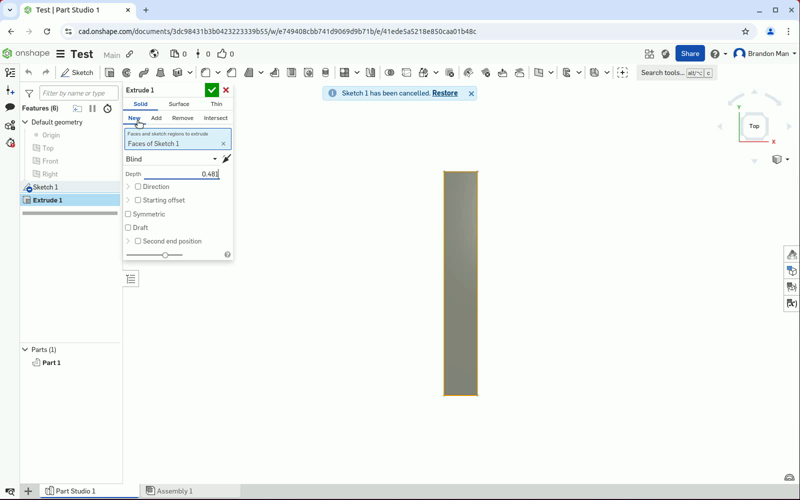
key(enter)
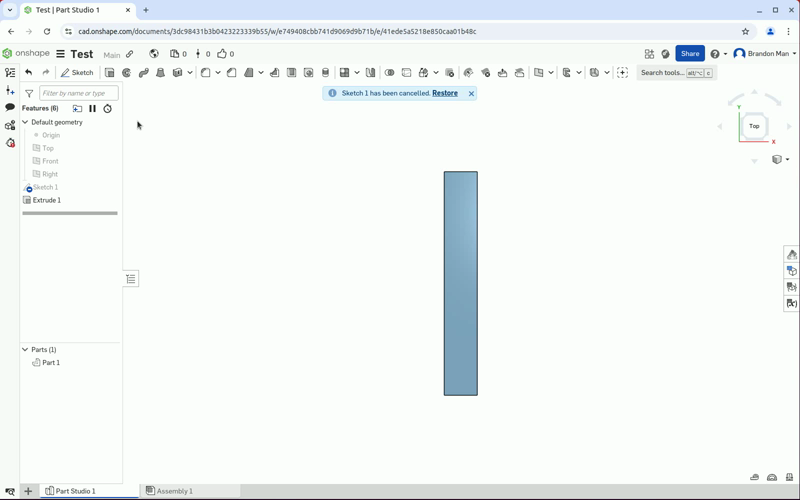
key(shift+h)
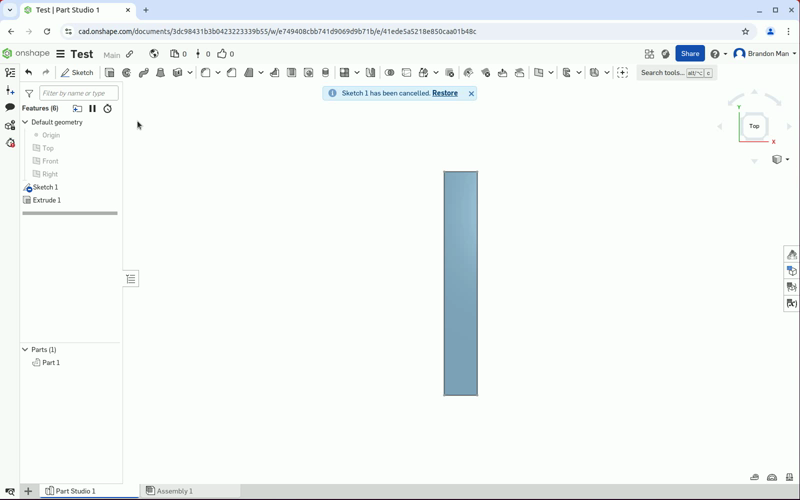
key(shift+h)
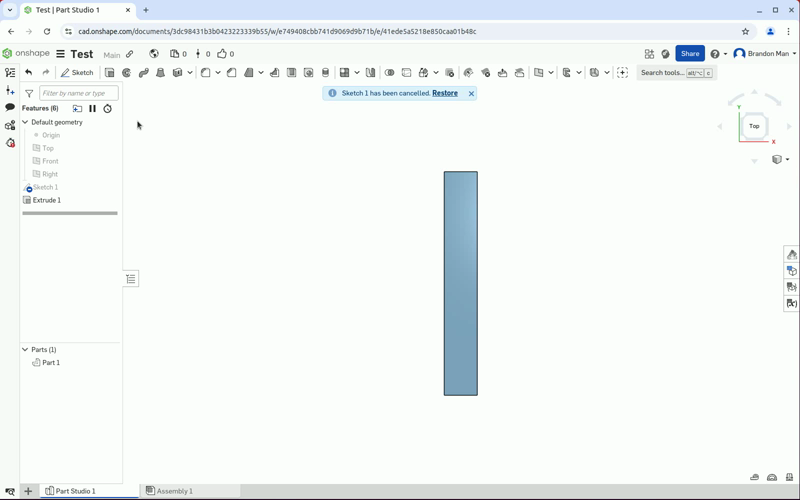
mouse_move(73, 189)
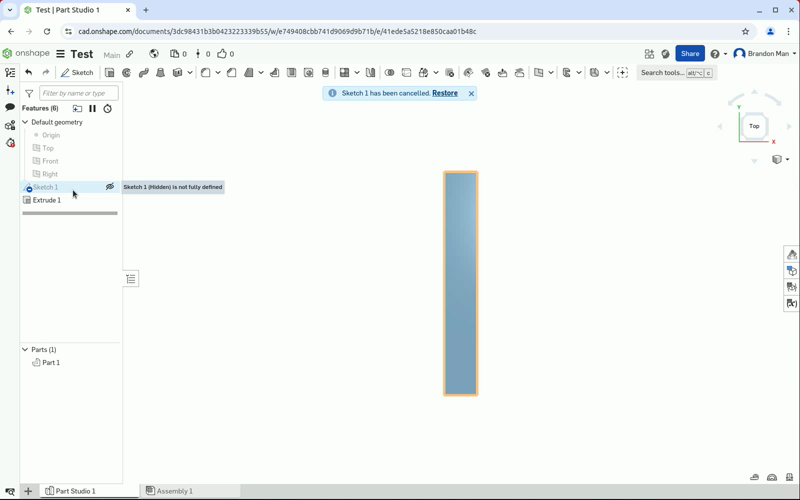
click(73, 189)
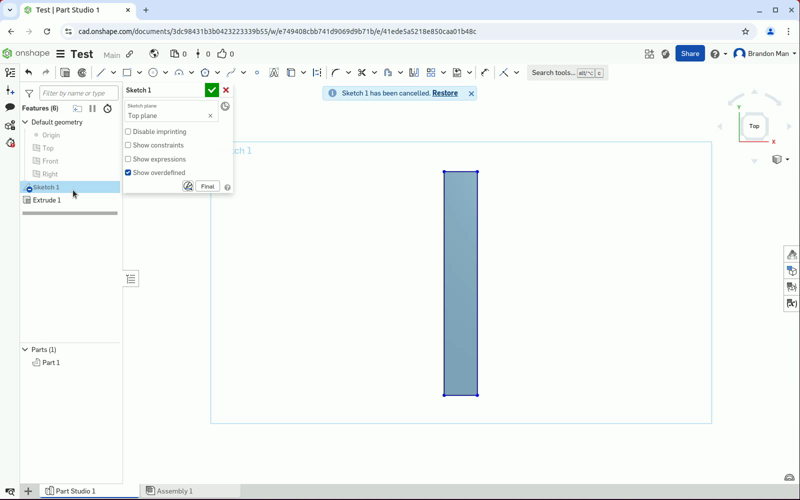
mouse_move(229, 92)
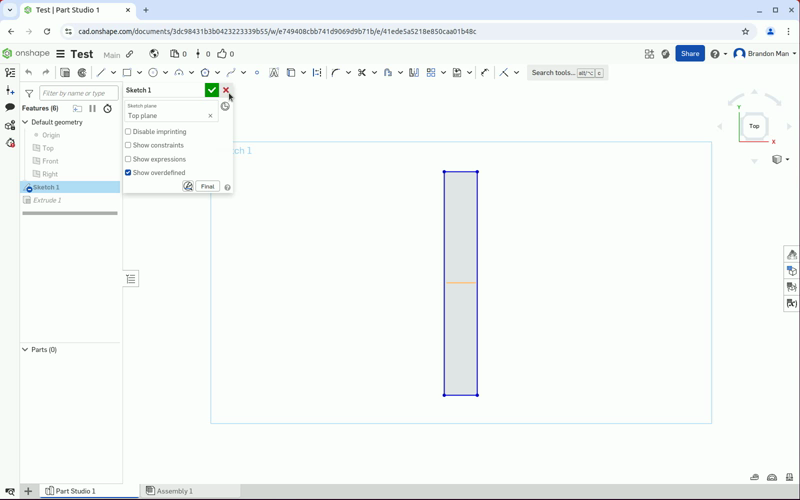
click(229, 92)
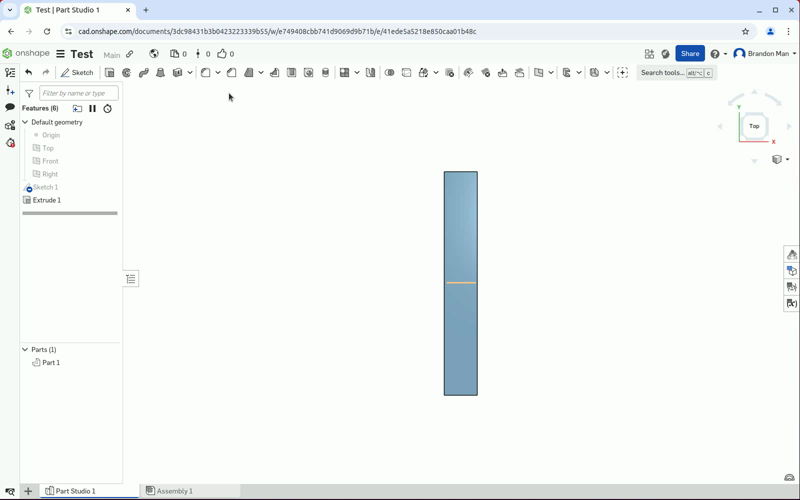
mouse_move(73, 352)
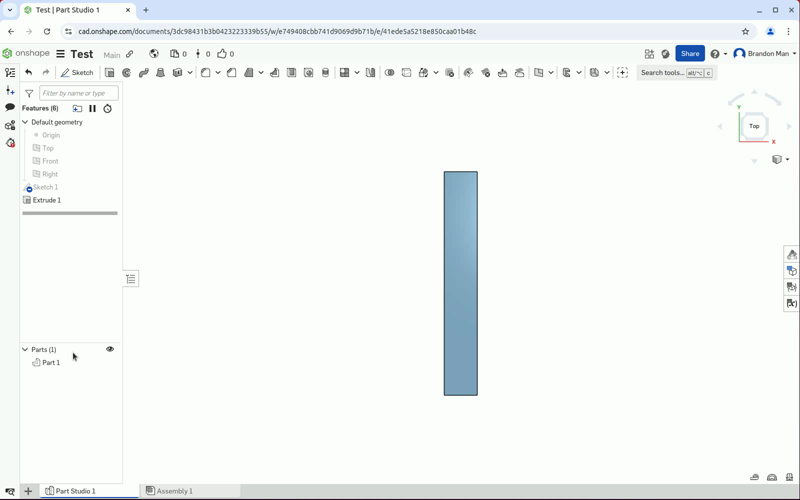
key(y)
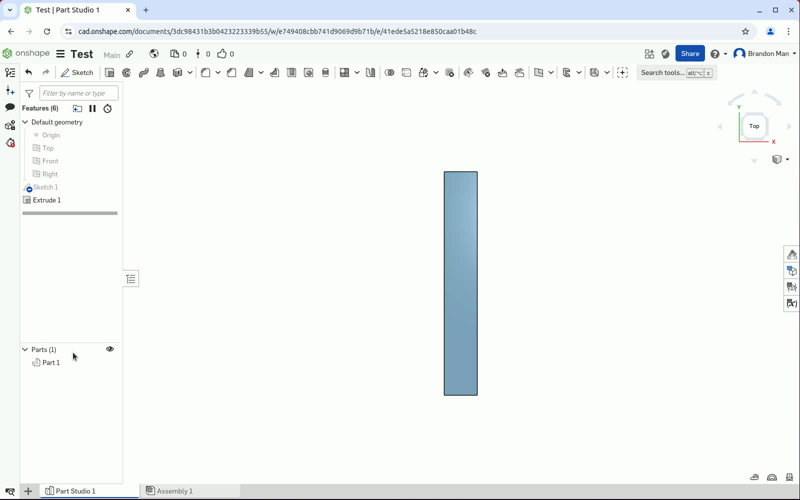
key(shift+p)
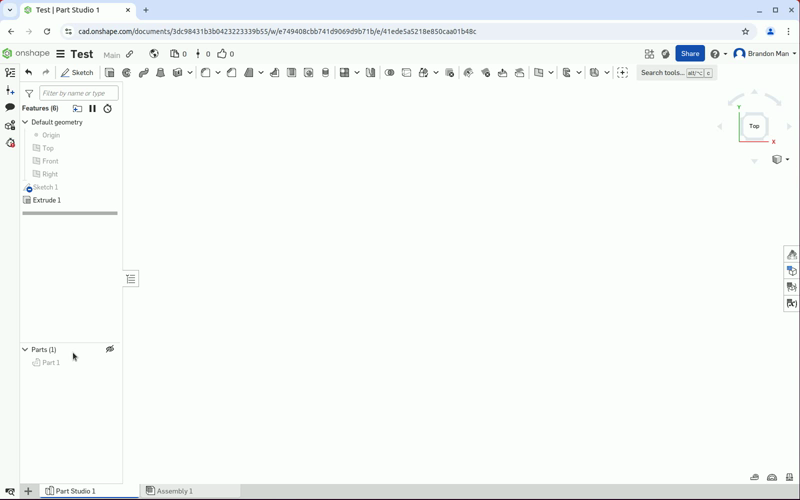
key(space)
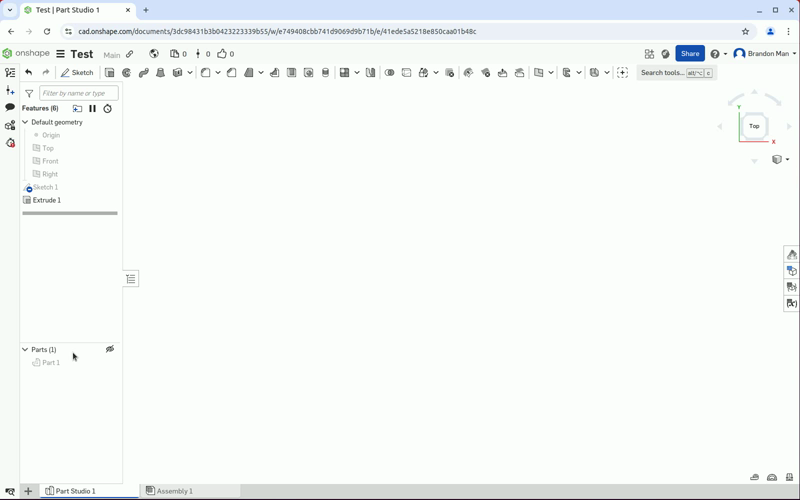
key_down(shift)
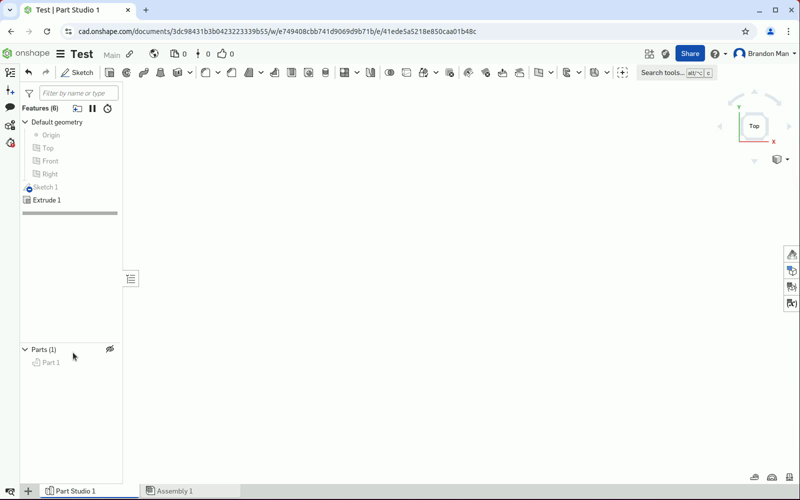
key(up)
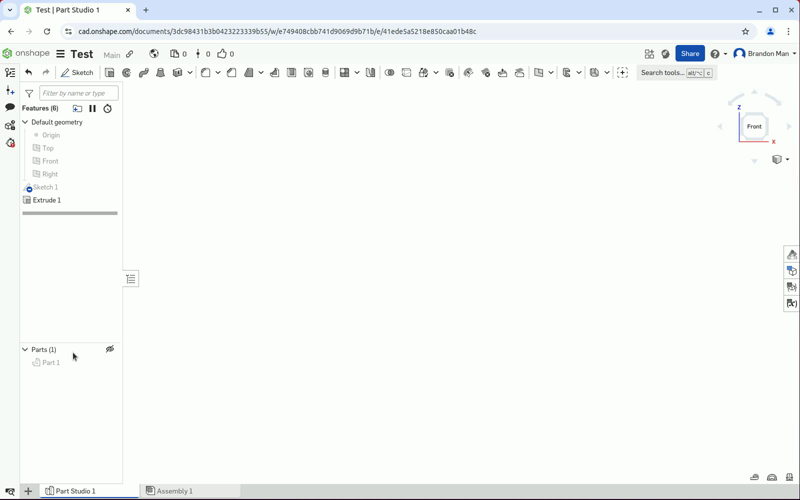
key_up(shift)
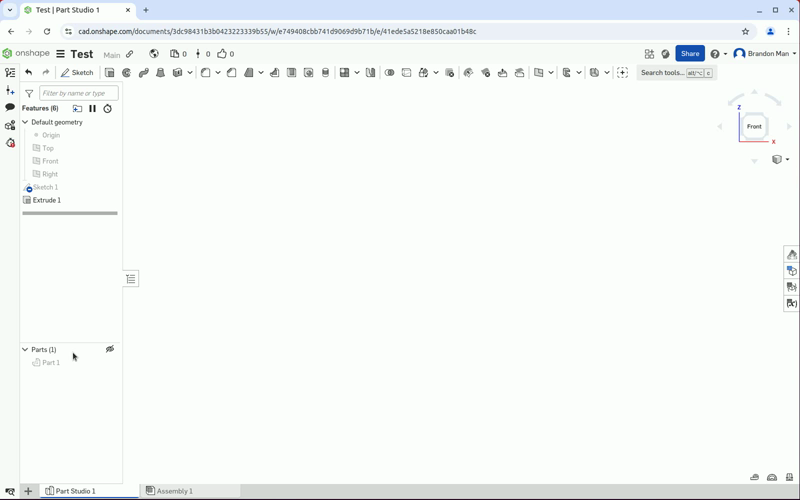
key(space)
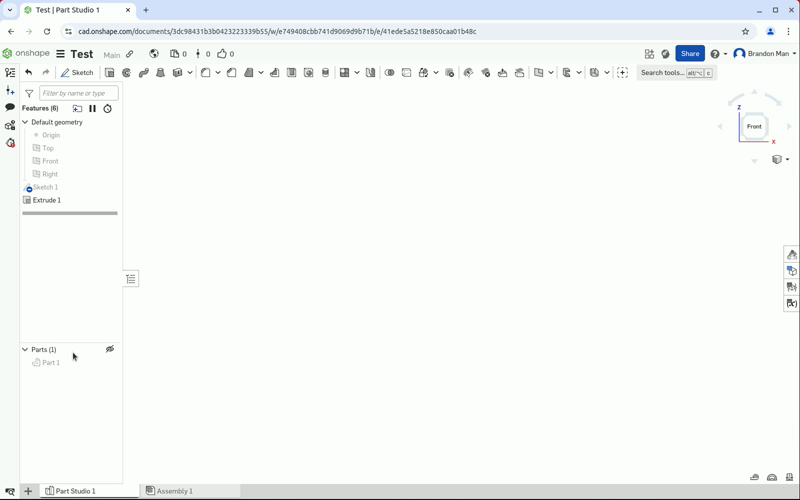
key_down(shift)
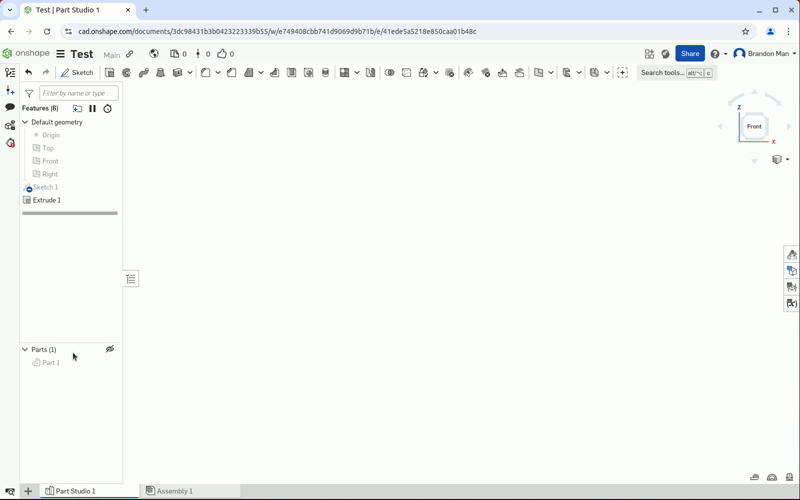
key(left)
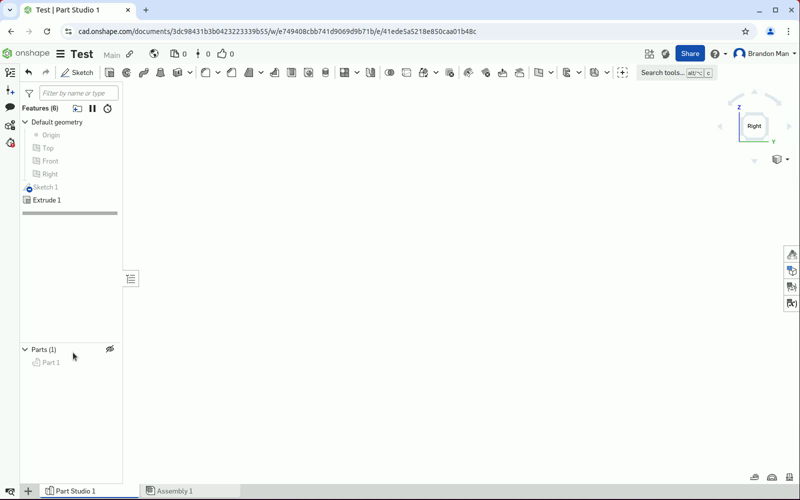
key_up(shift)
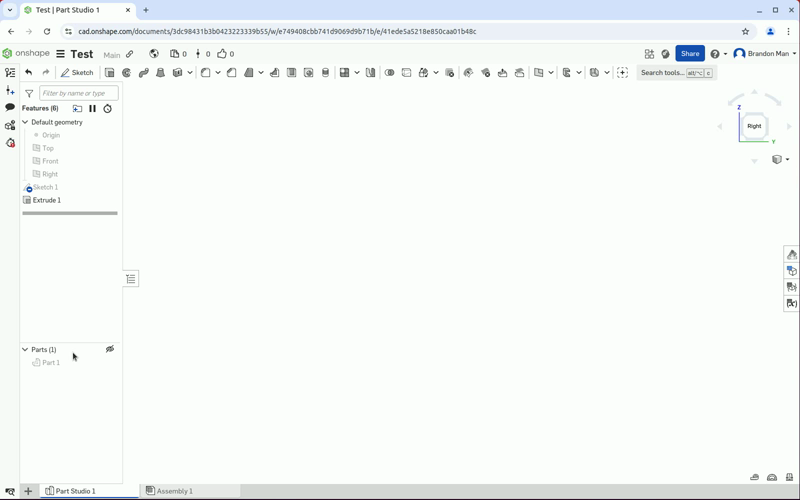
mouse_move(73, 352)
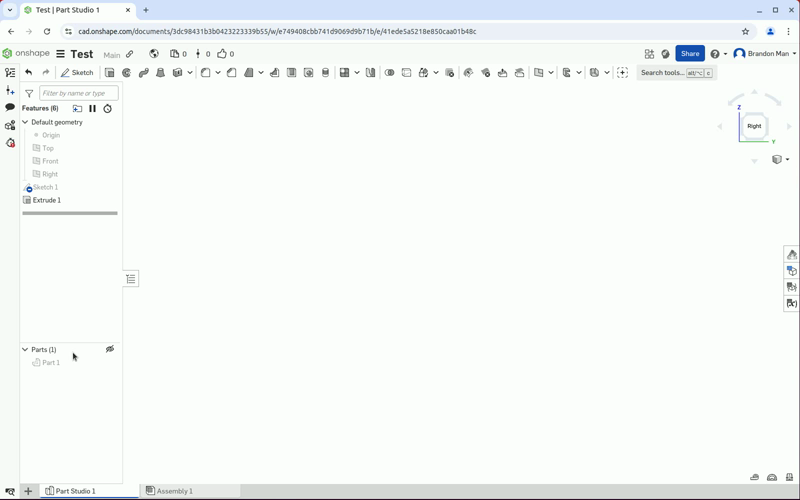
key(shift+y)
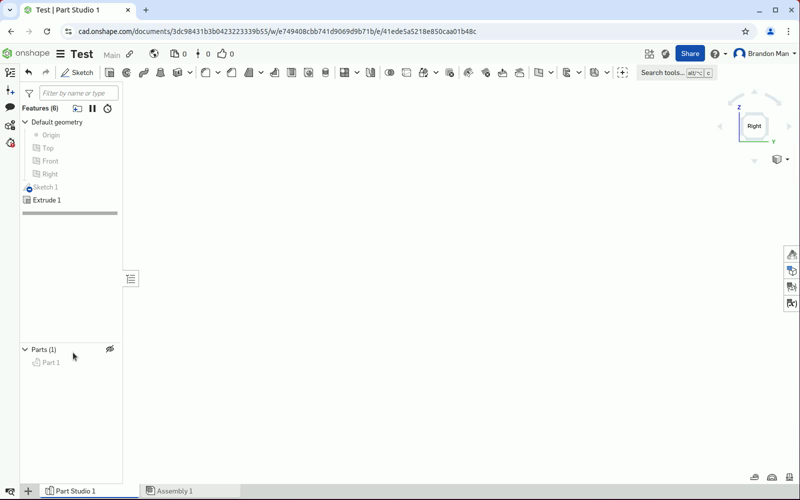
key(shift+s)
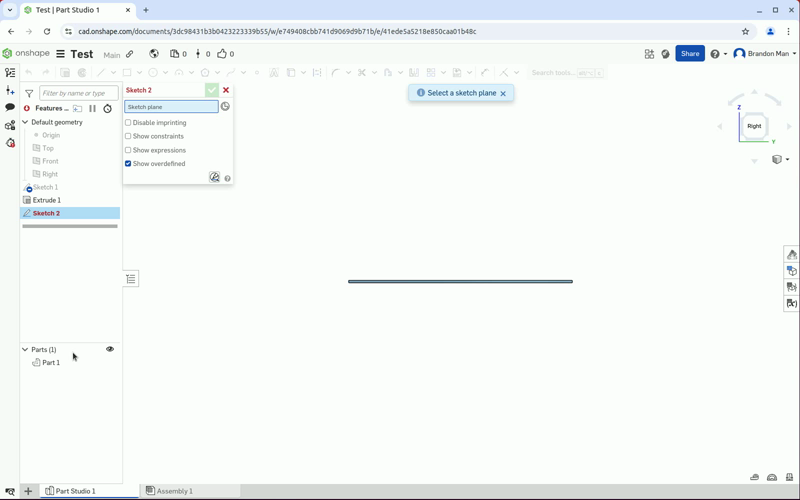
mouse_move(73, 176)
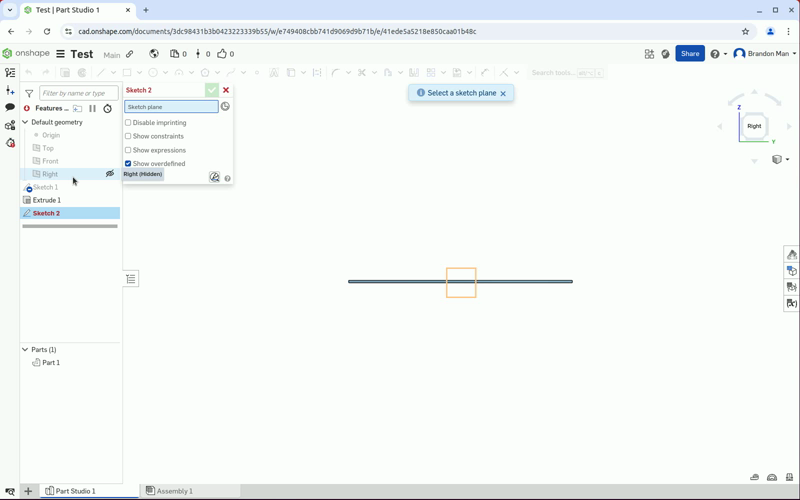
click(73, 176)
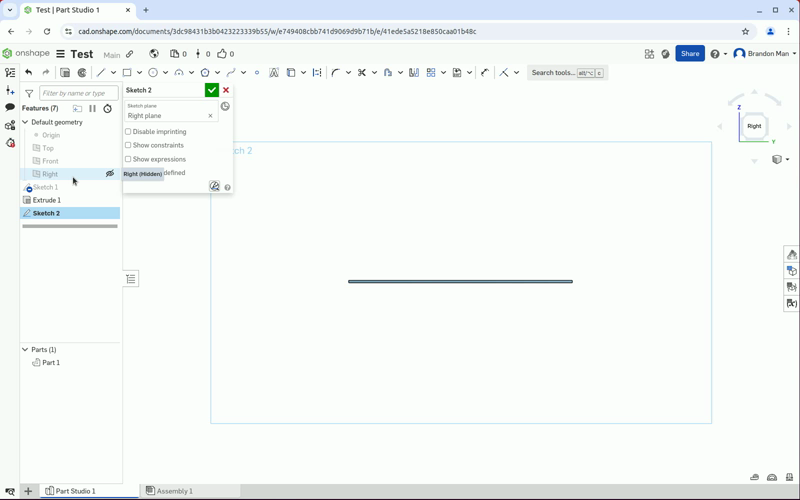
mouse_move(73, 352)
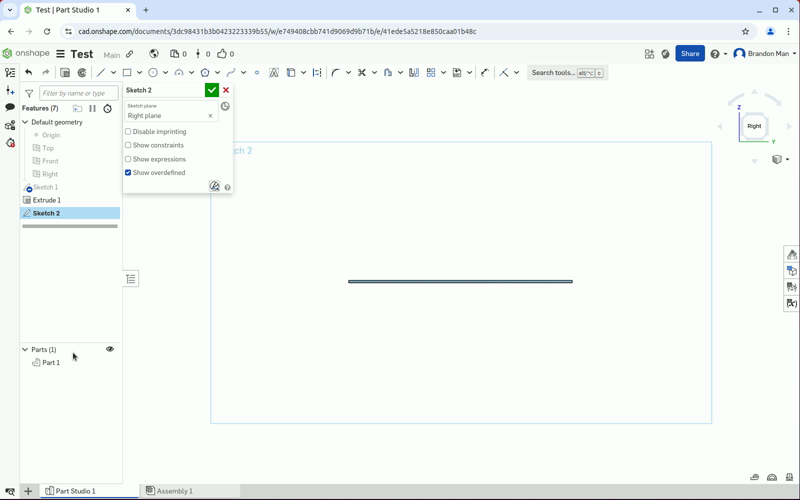
key(y)
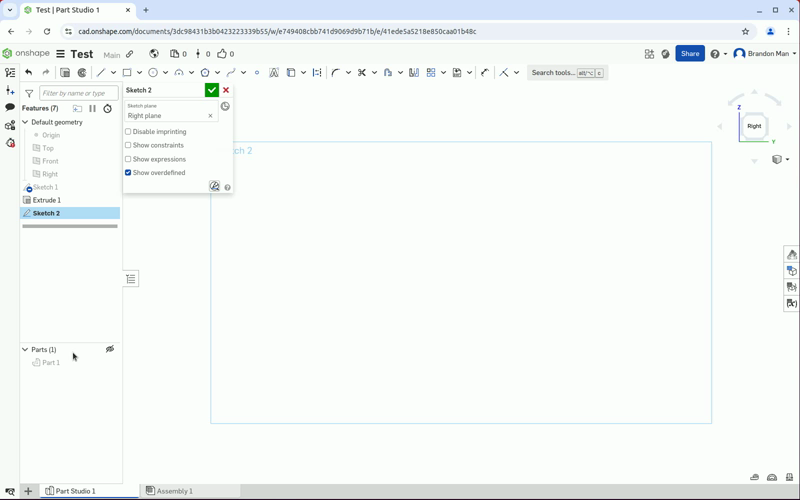
key(l)
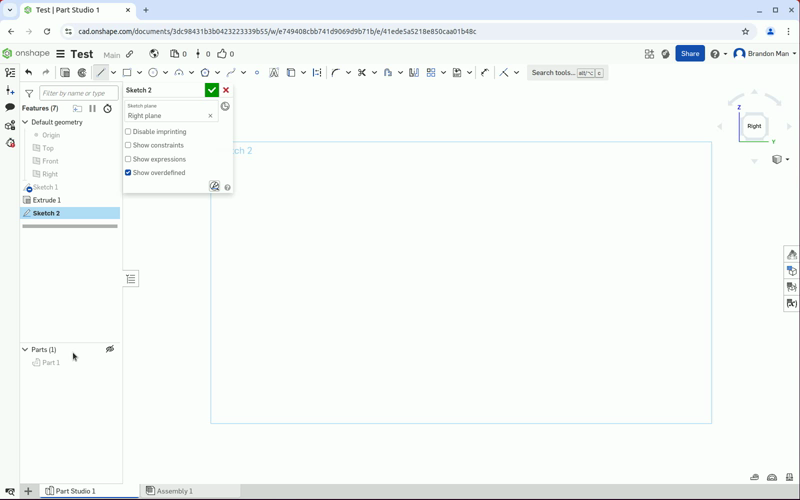
key_down(shift)
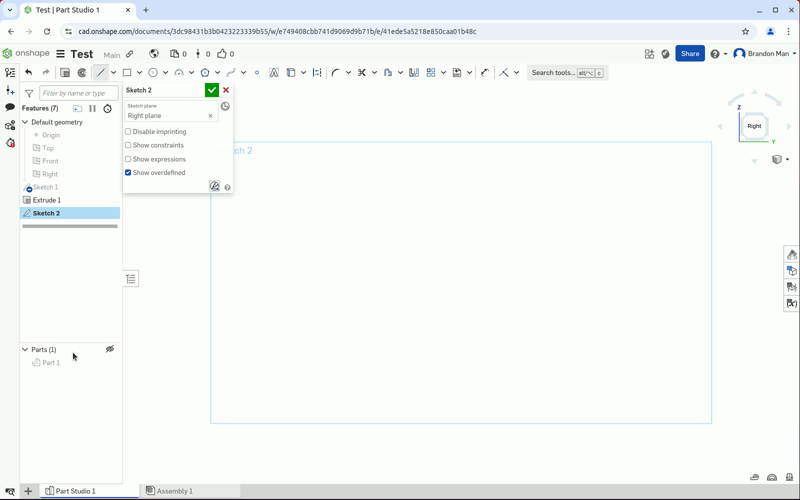
mouse_move(348, 282)
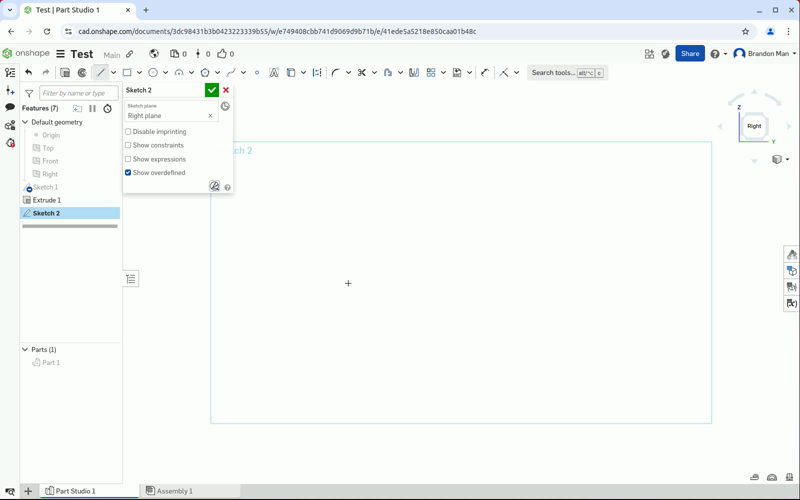
click(348, 282)
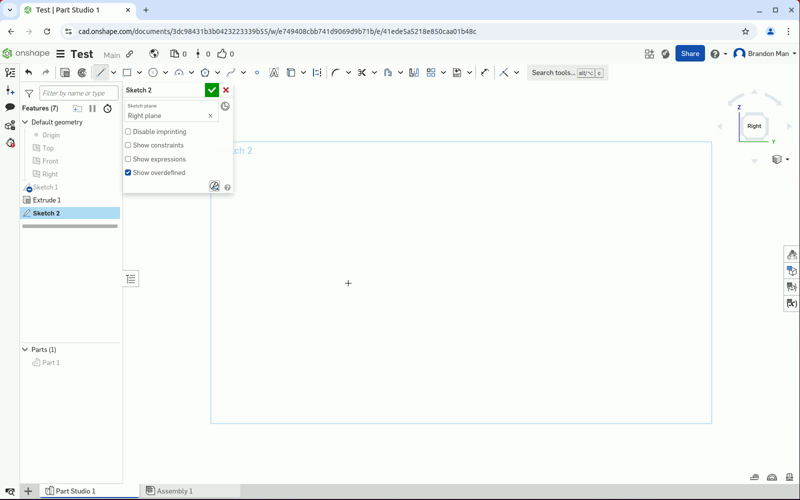
key_up(shift)
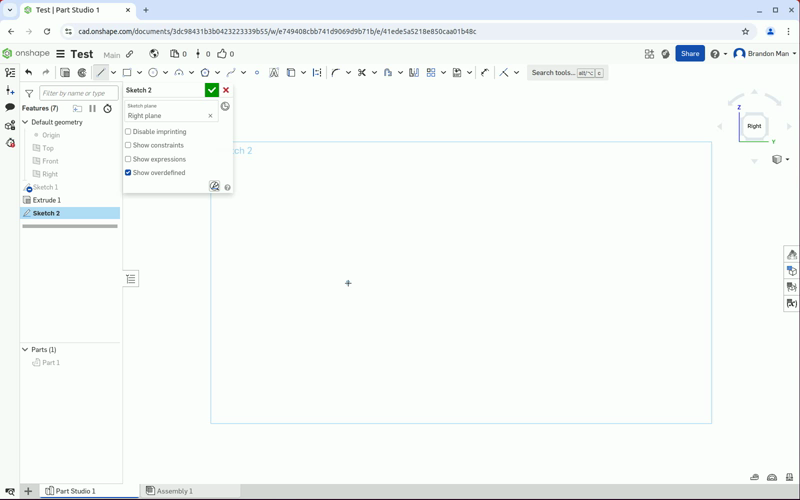
key_down(shift)
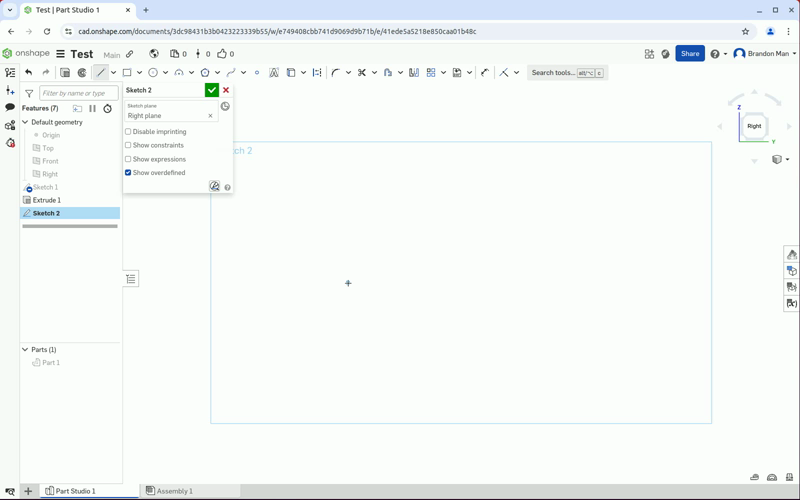
mouse_move(572, 282)
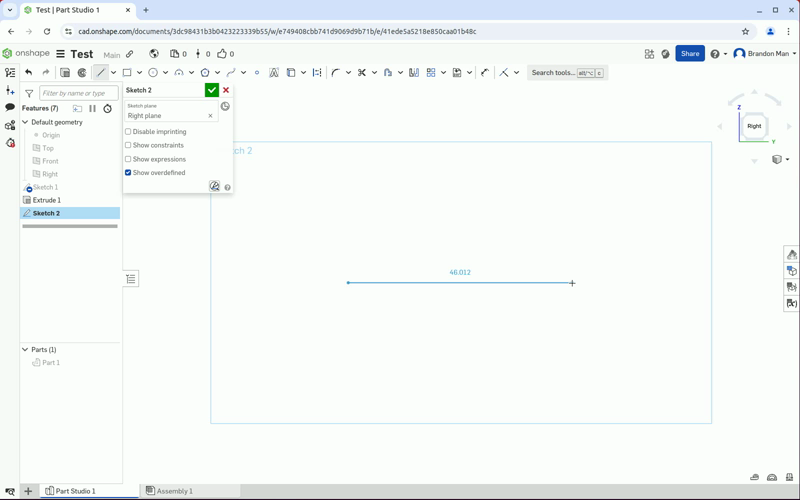
click(572, 282)
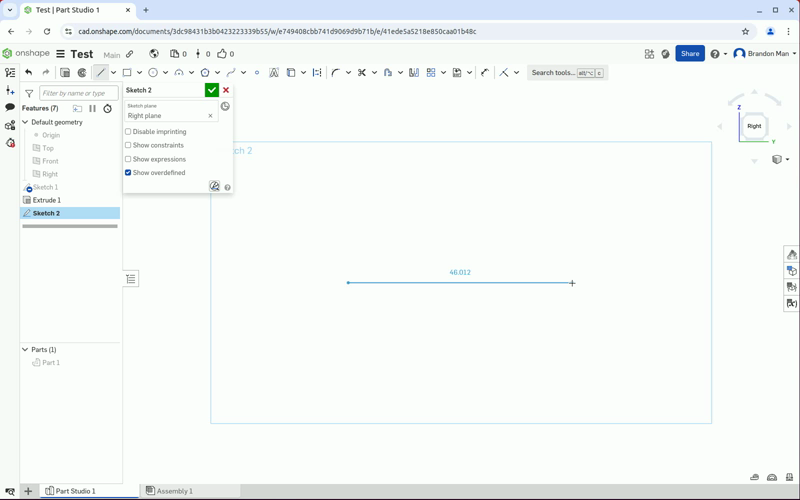
key_up(shift)
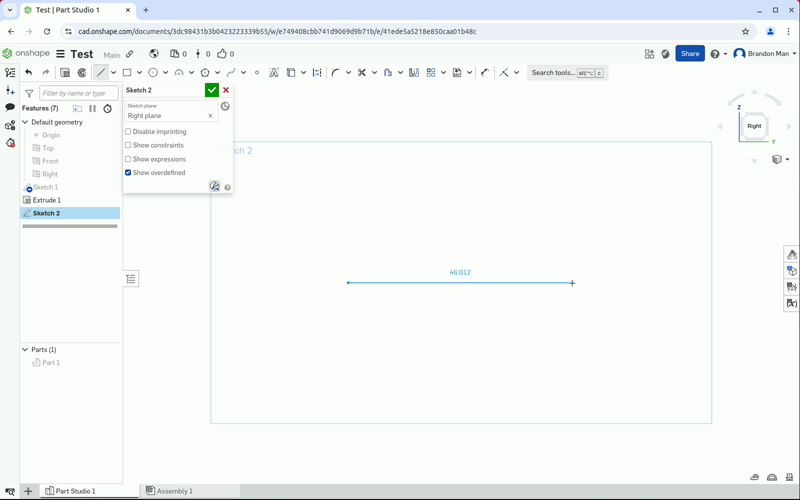
key_down(shift)
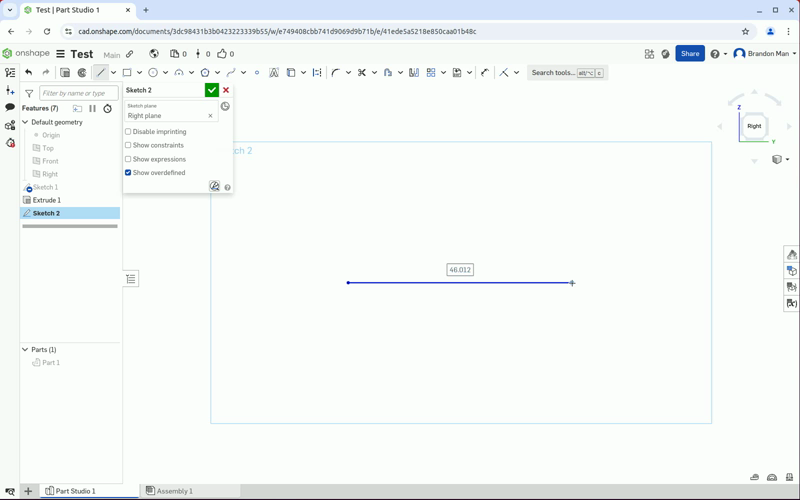
mouse_move(589, 282)
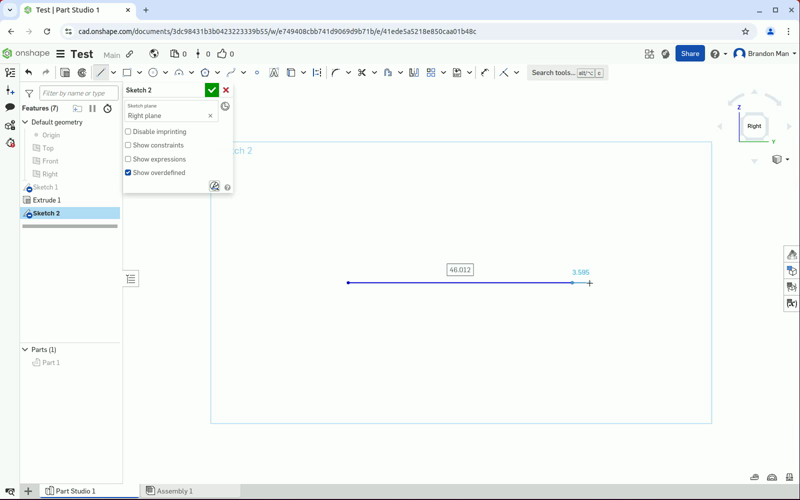
mouse_move(572, 231)
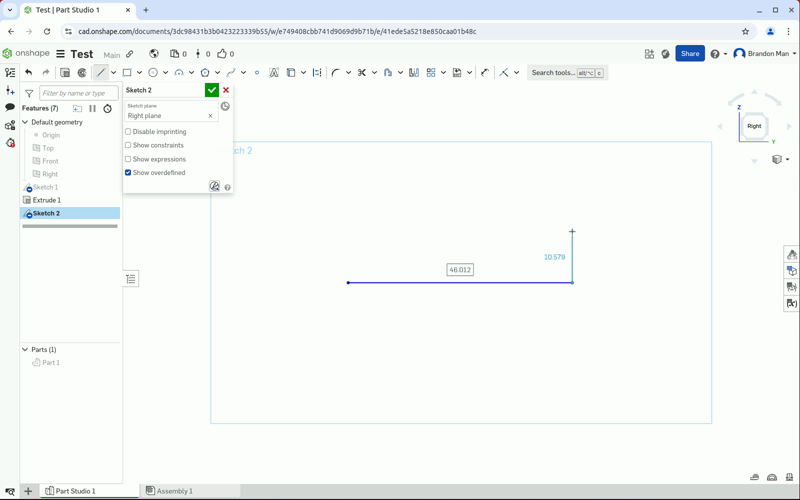
click(572, 231)
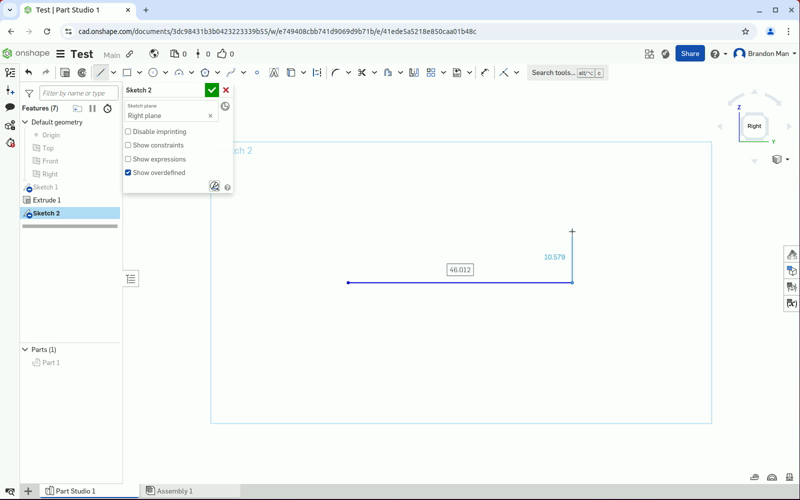
key_up(shift)
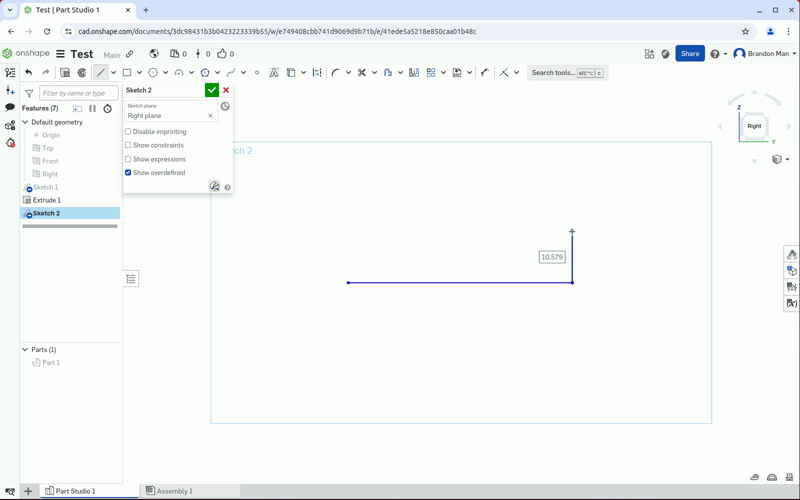
key_down(shift)
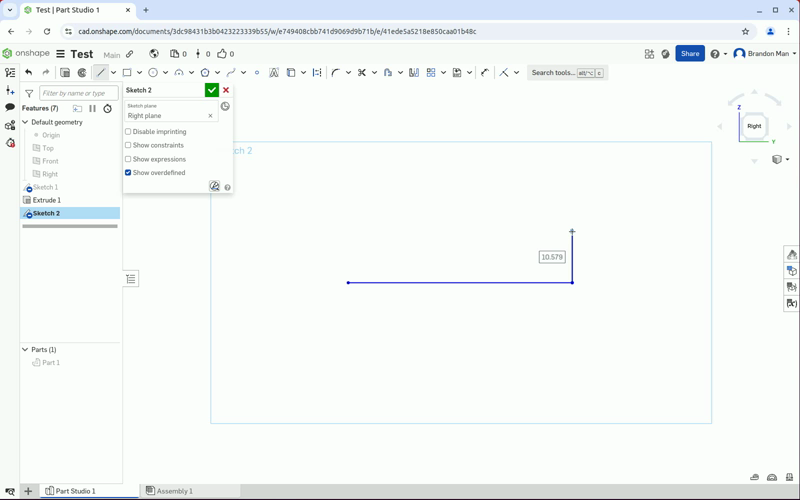
mouse_move(348, 231)
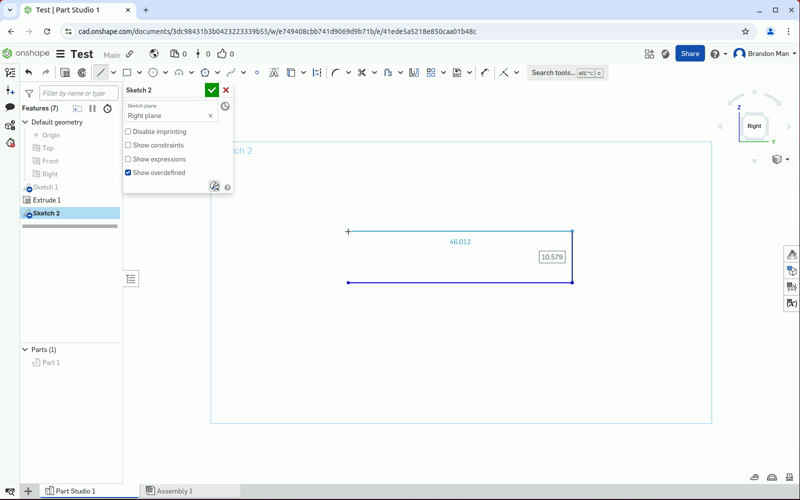
click(348, 231)
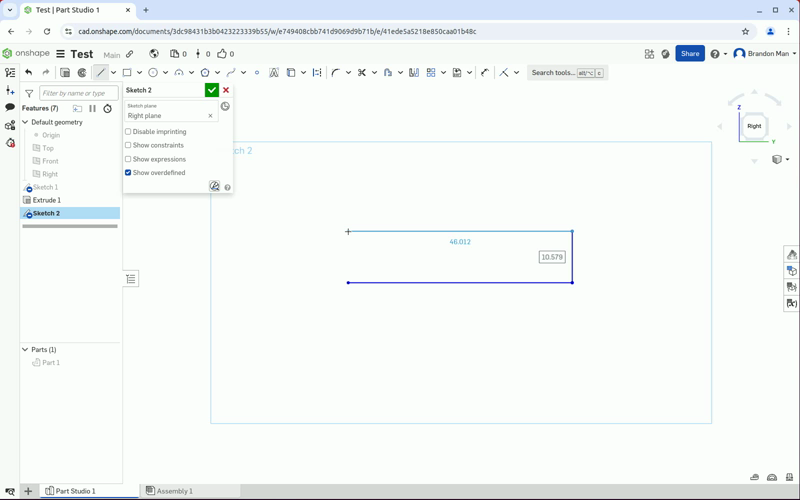
key_up(shift)
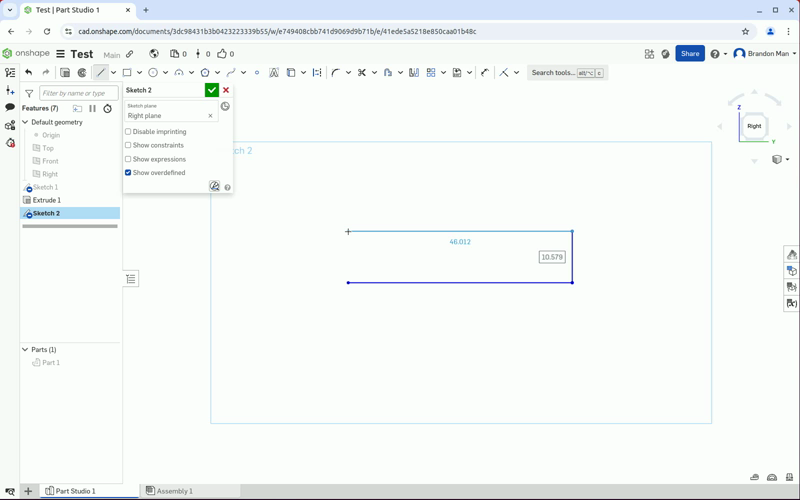
mouse_move(378, 231)
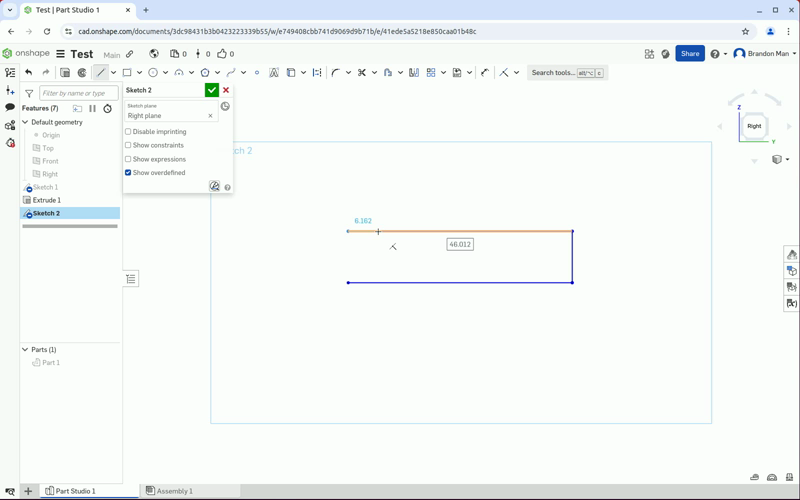
key_down(shift)
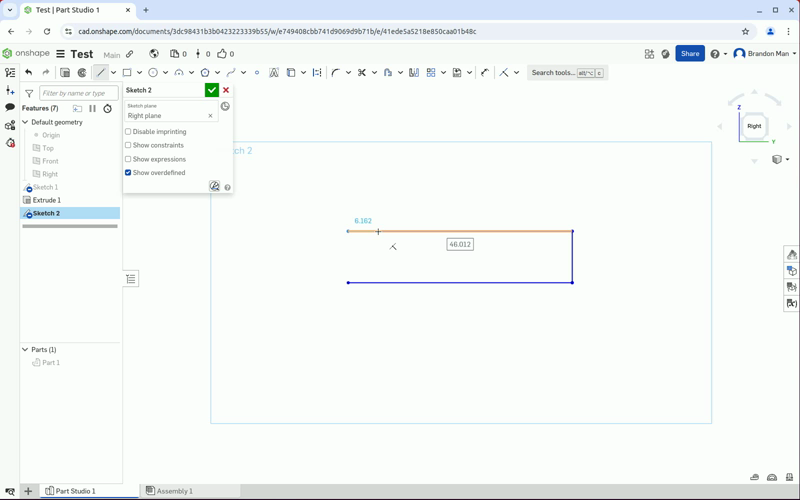
mouse_move(348, 282)
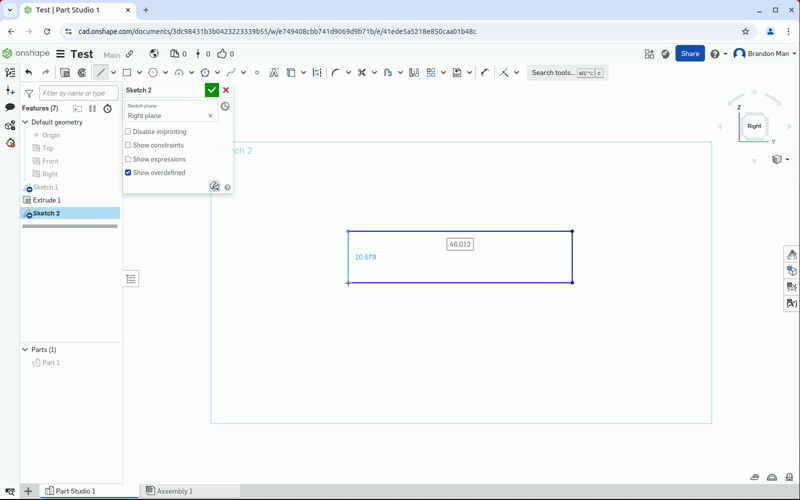
key_up(shift)
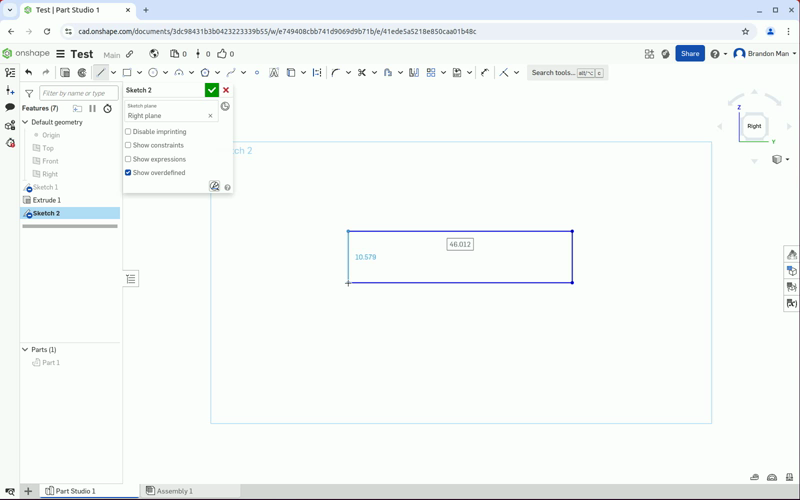
click(348, 282)
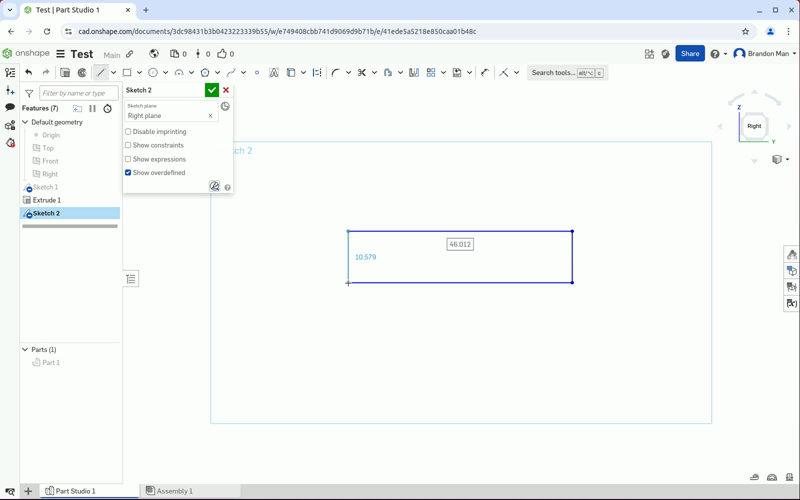
key(esc)
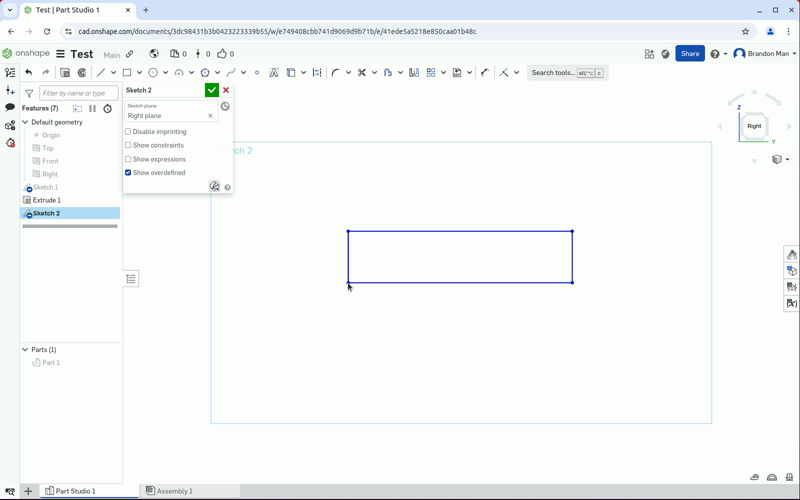
mouse_move(474, 268)
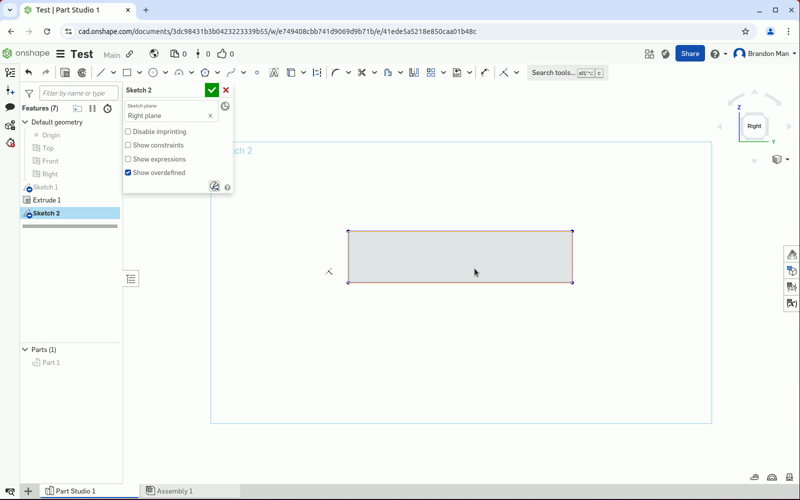
click(474, 268)
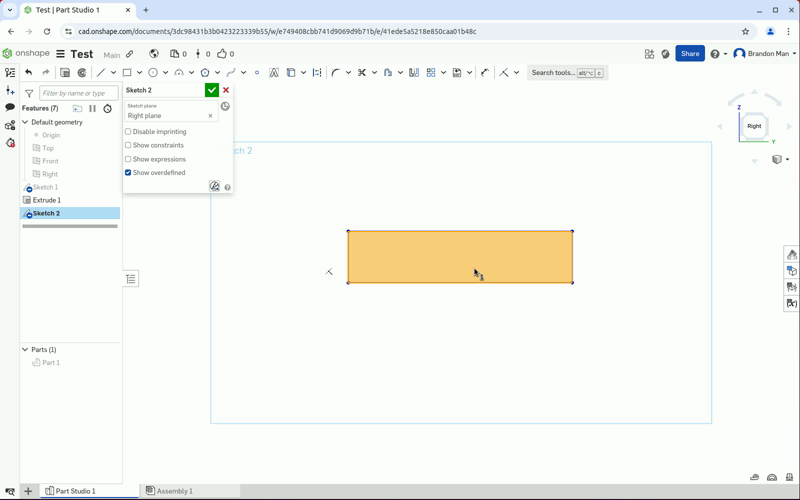
mouse_move(73, 352)
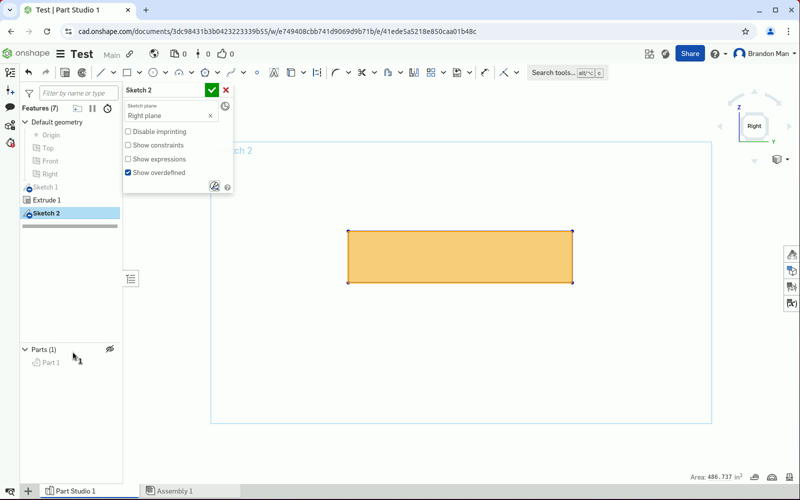
key(shift+y)
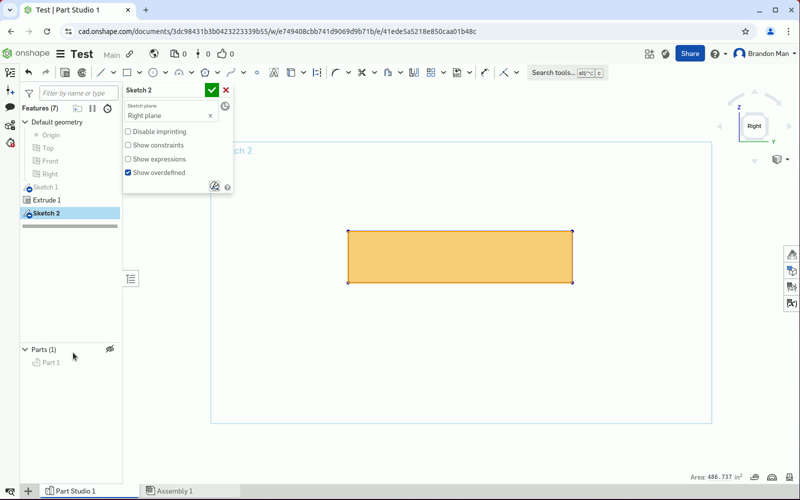
key(shift+e)
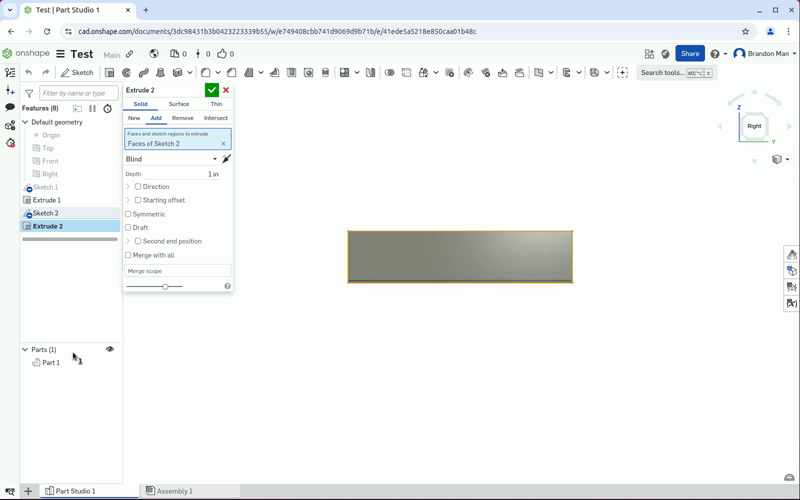
mouse_move(143, 106)
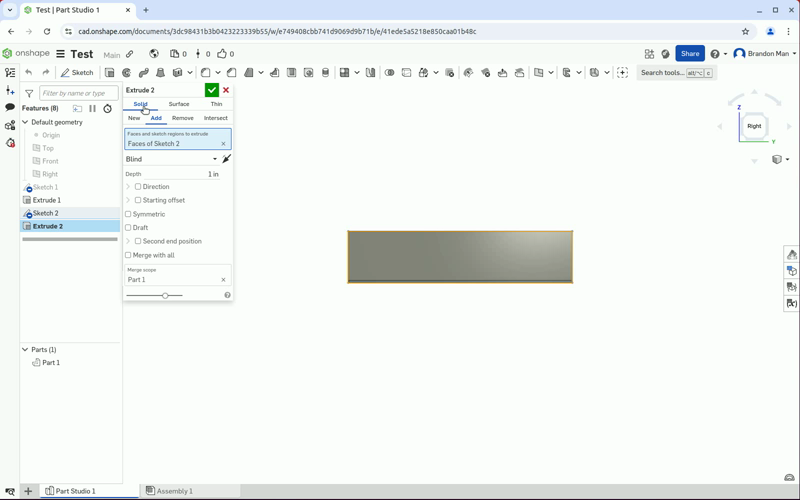
click(143, 106)
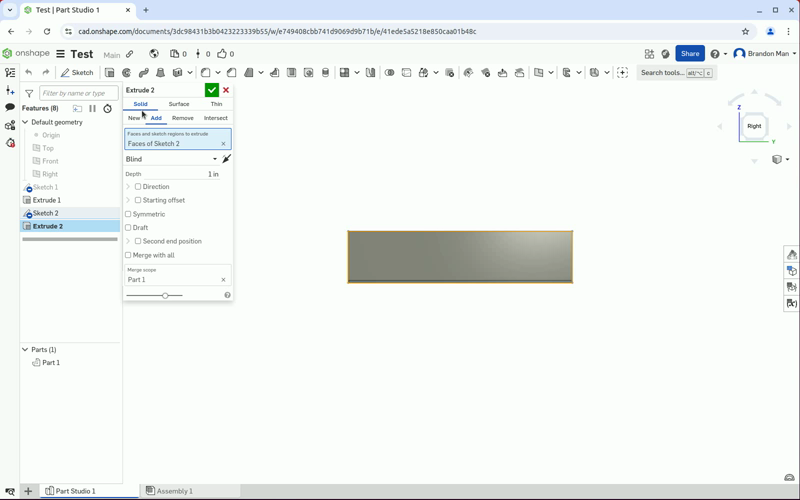
mouse_move(137, 120)
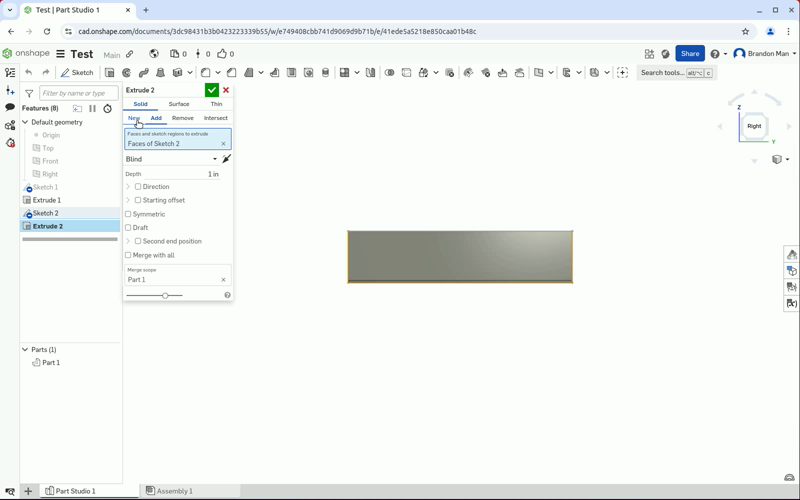
click(137, 120)
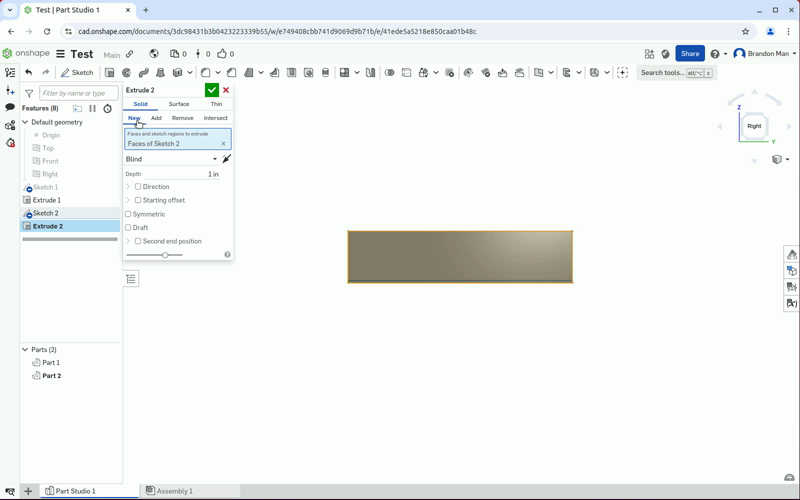
key(tab, 4)
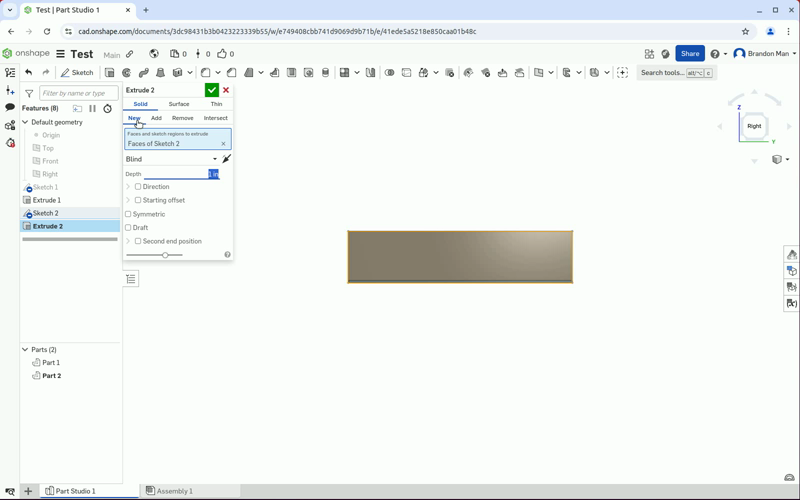
text(-8.666)
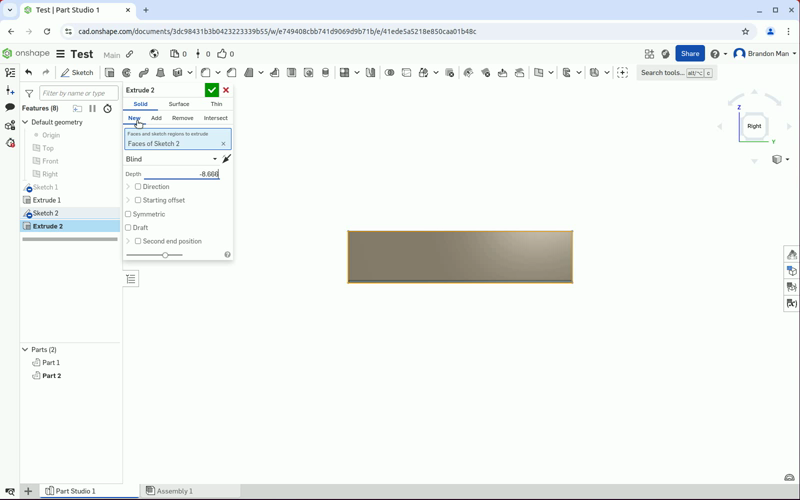
key(tab, 3)
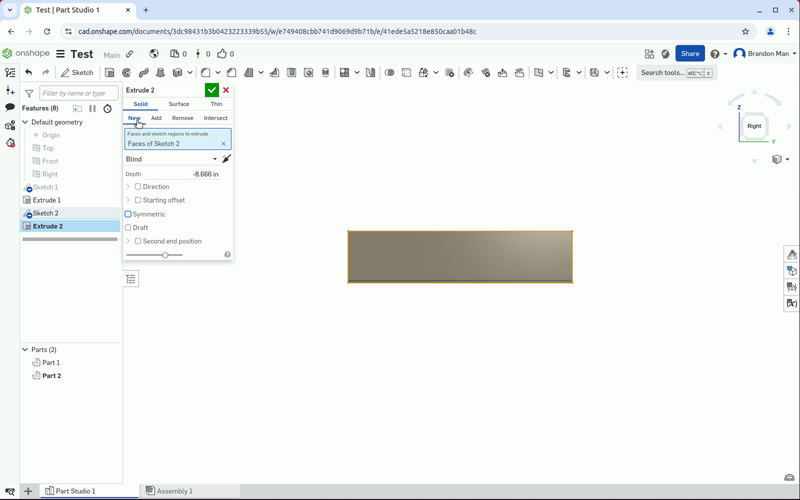
key(space)
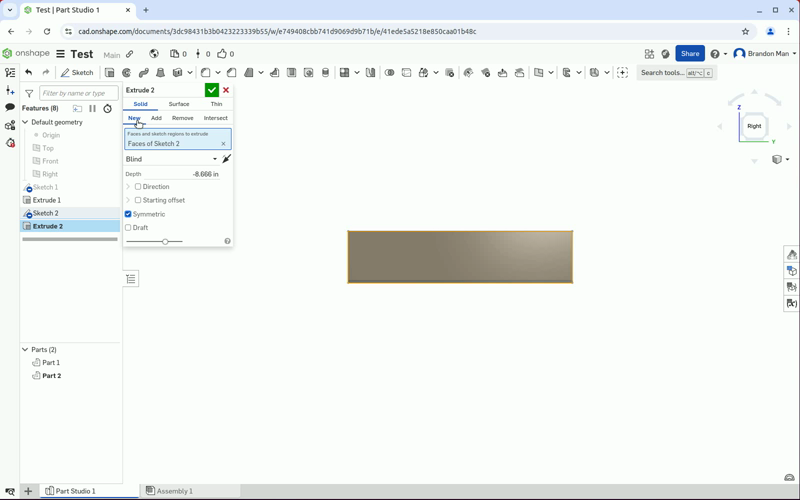
key(enter)
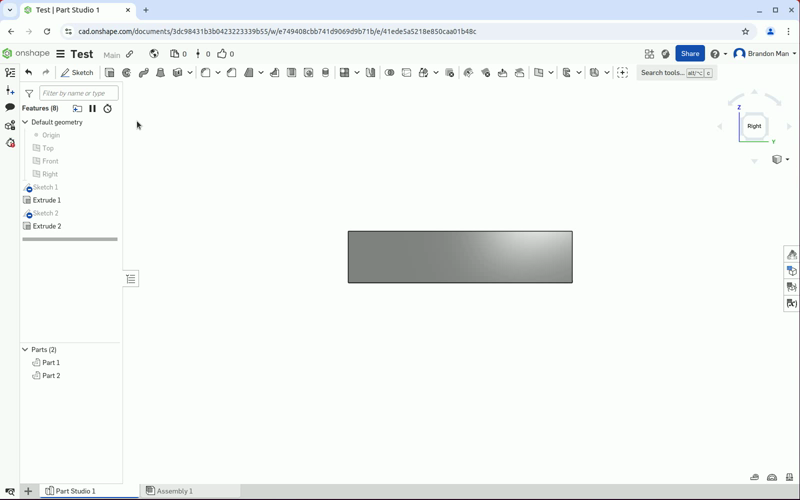
key(shift+h)
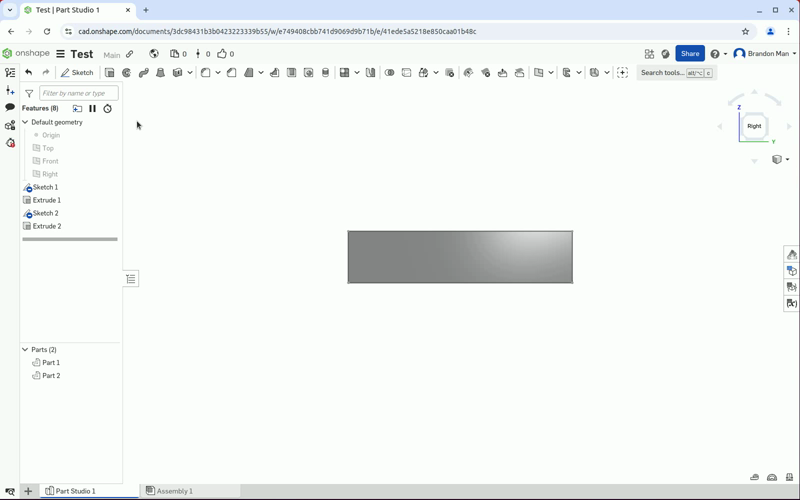
key(shift+h)
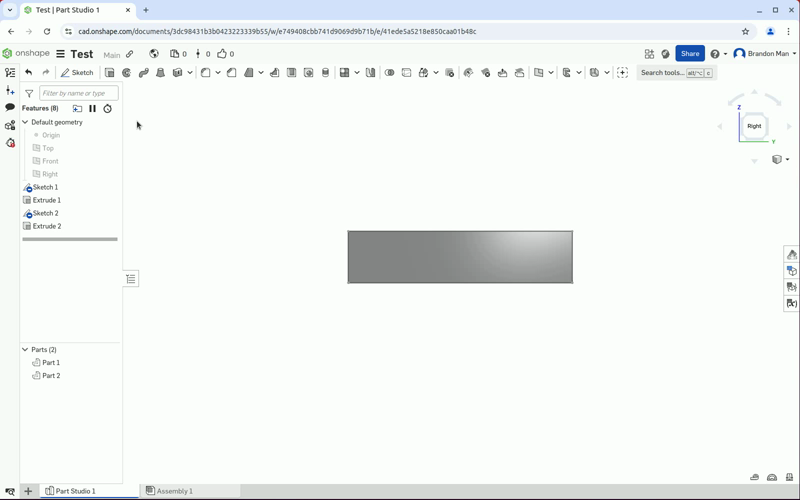
key(shift+7)
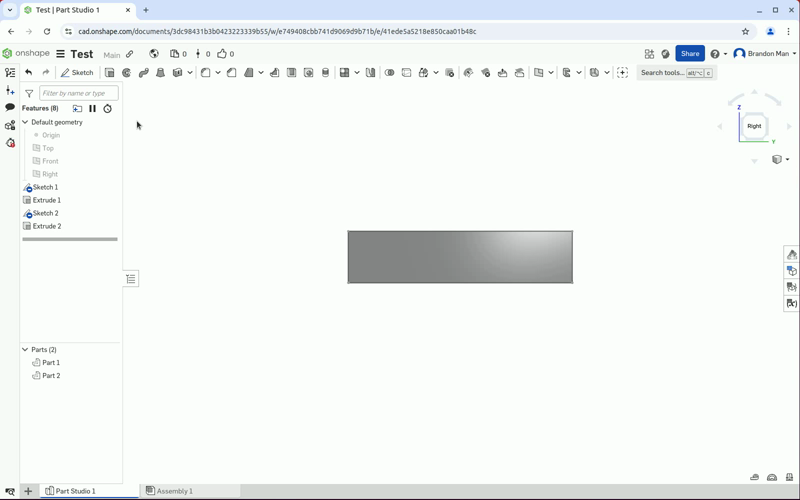
key(right, 2)
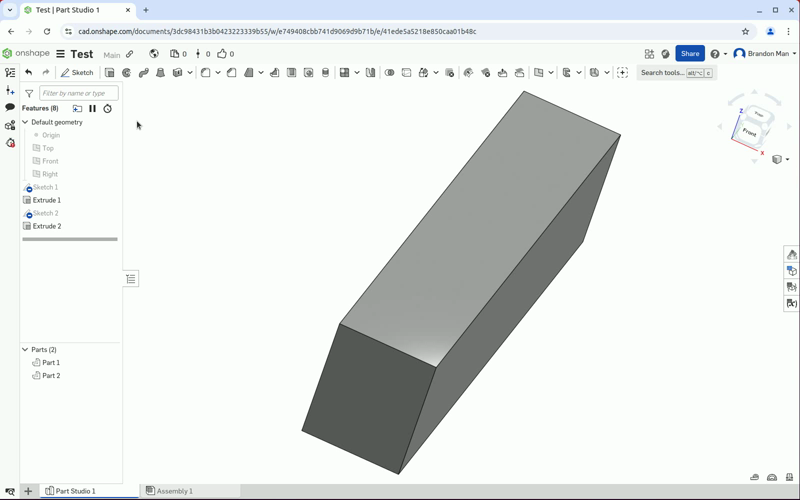
key(down, 2)
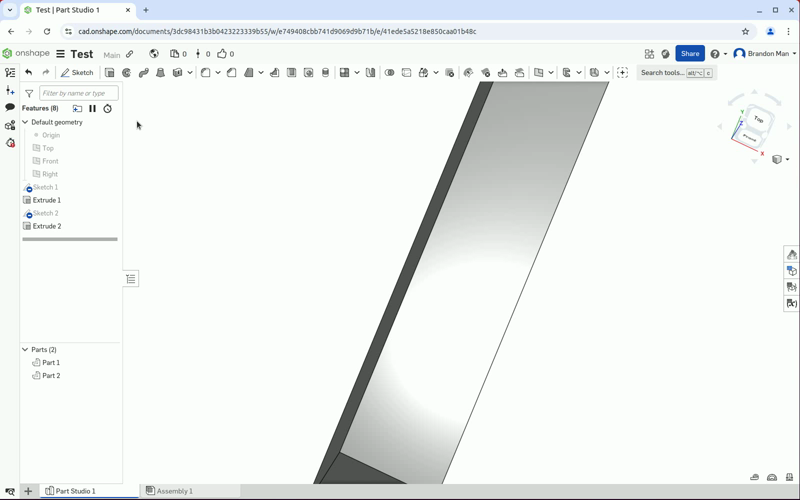
key(up, 2)
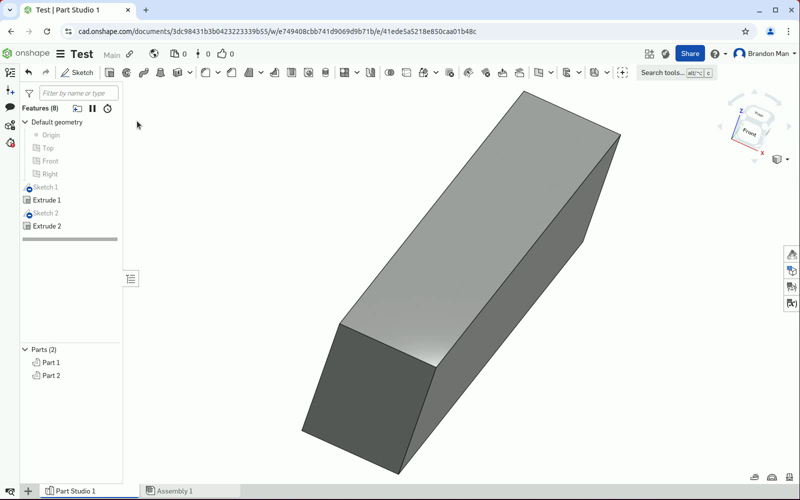
key(left, 2)
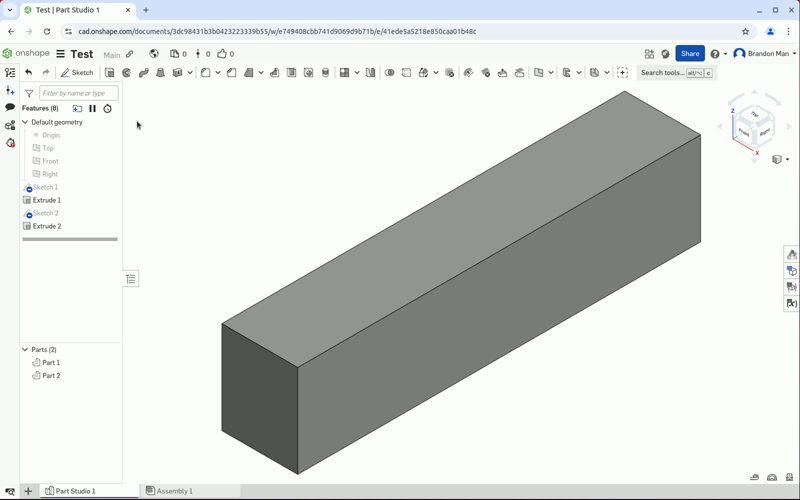
mouse_move(73, 189)
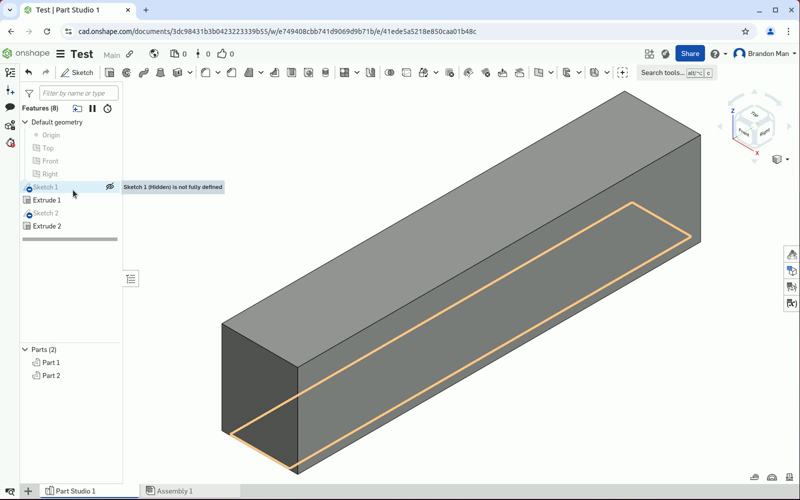
click(73, 189)